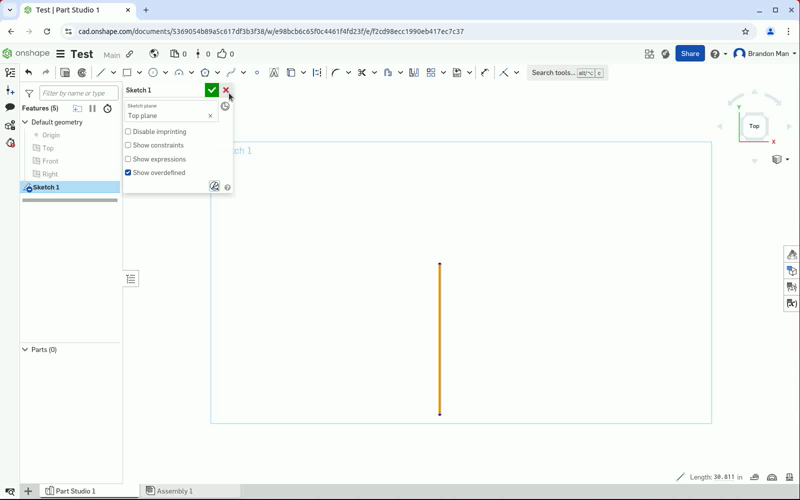
key(shift+h)
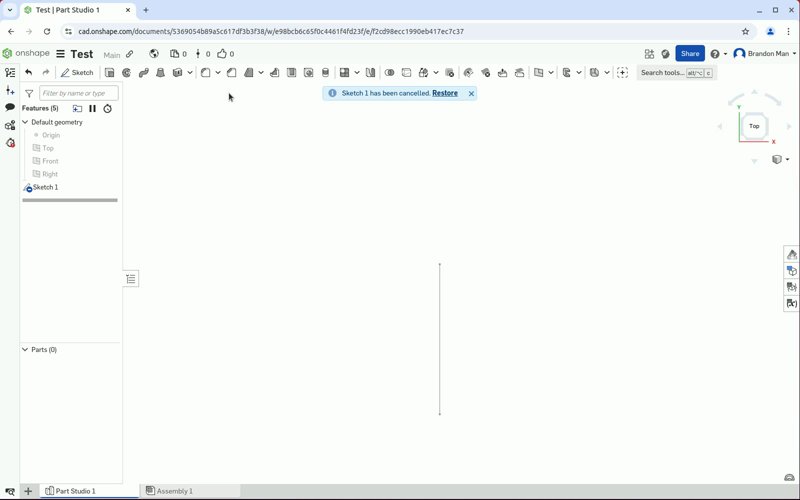
mouse_move(73, 352)
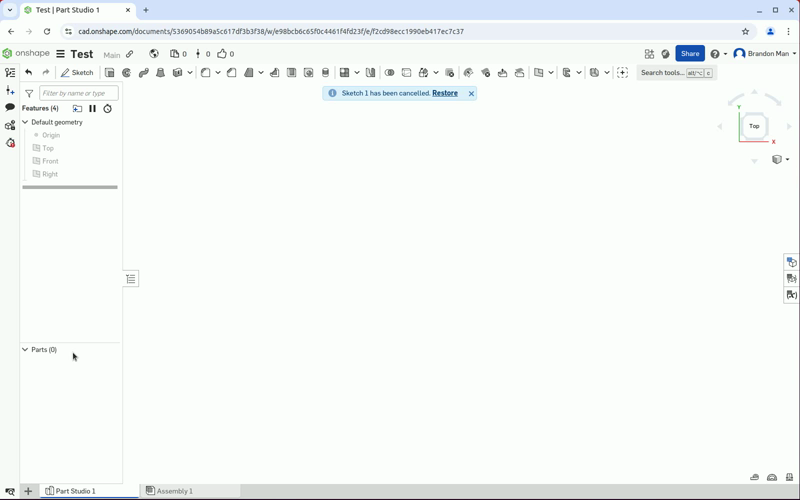
key(y)
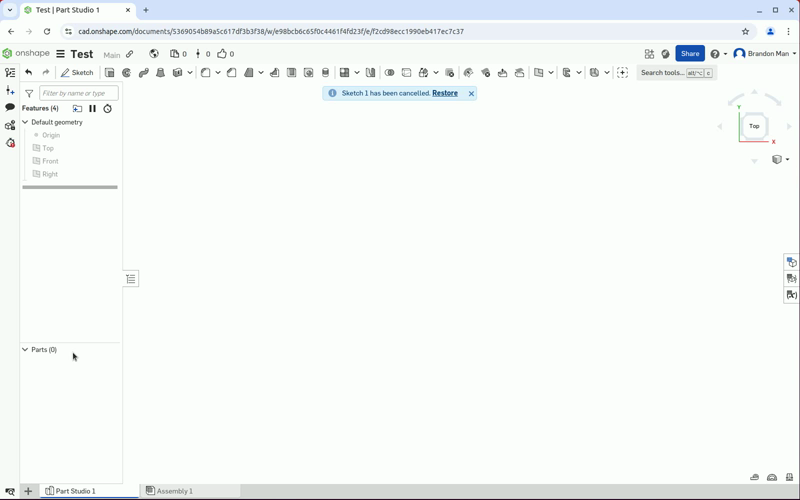
key(shift+p)
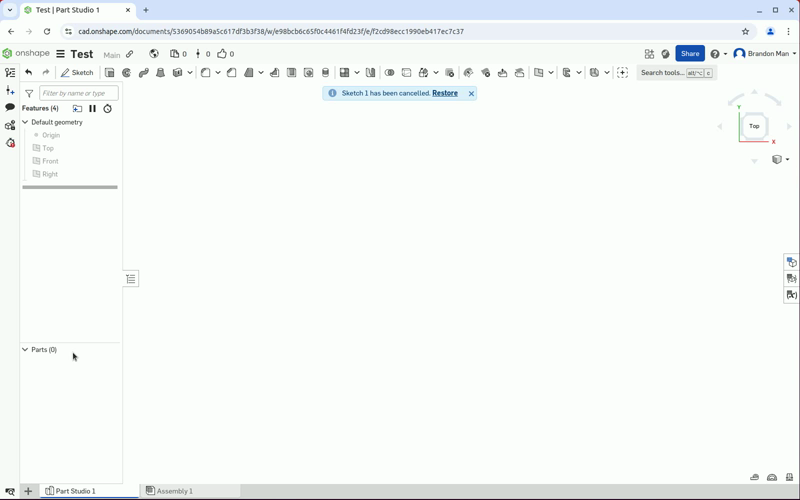
key(space)
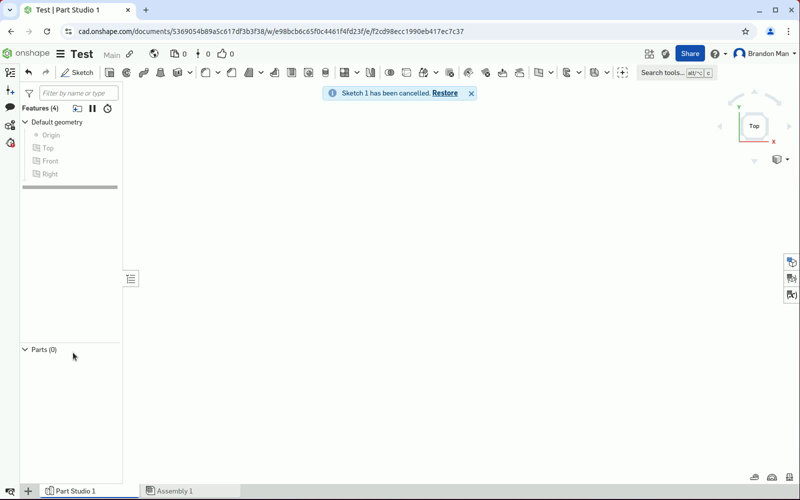
key_down(shift)
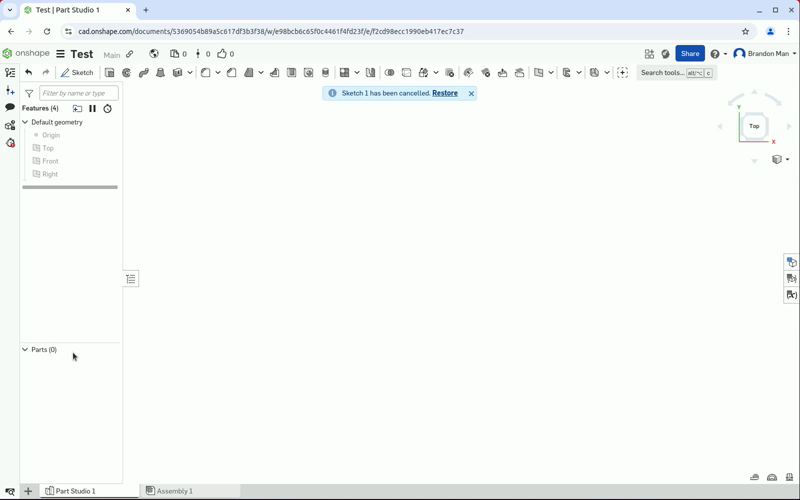
key(up)
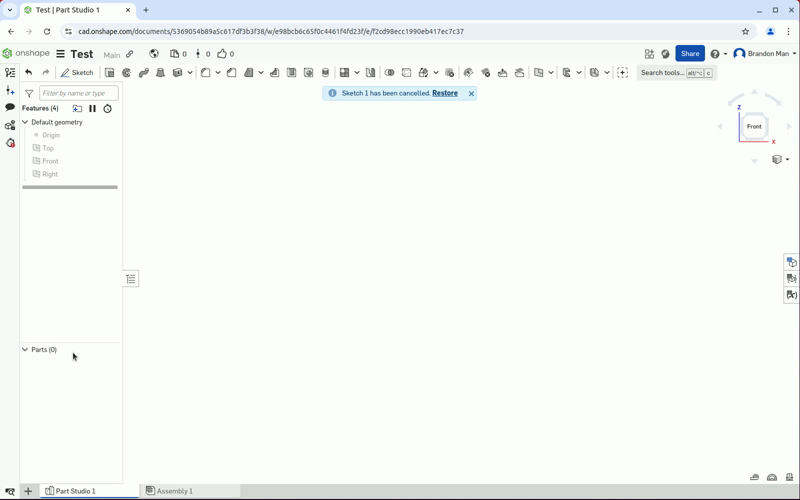
key_up(shift)
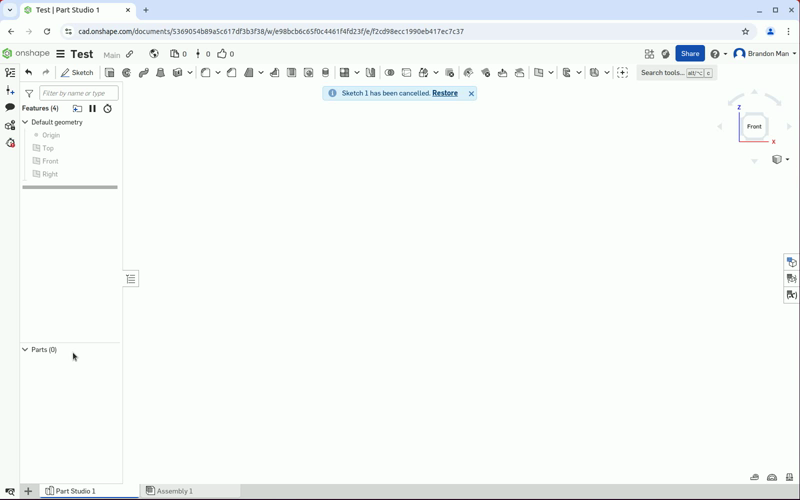
mouse_move(73, 352)
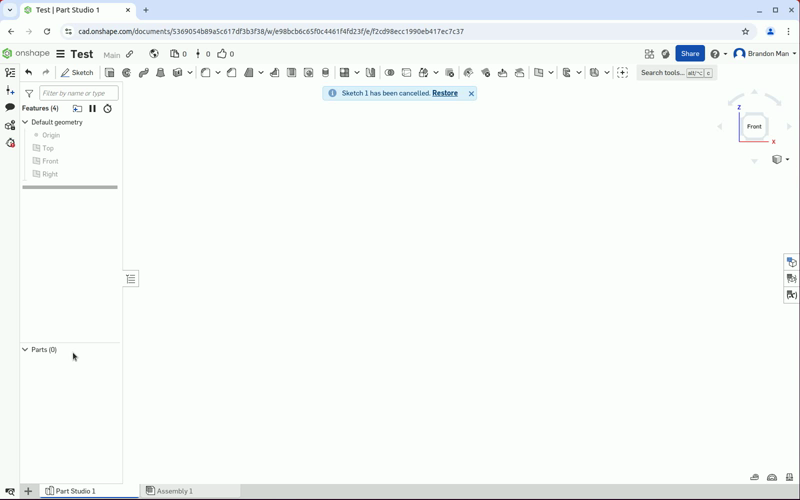
key(shift+y)
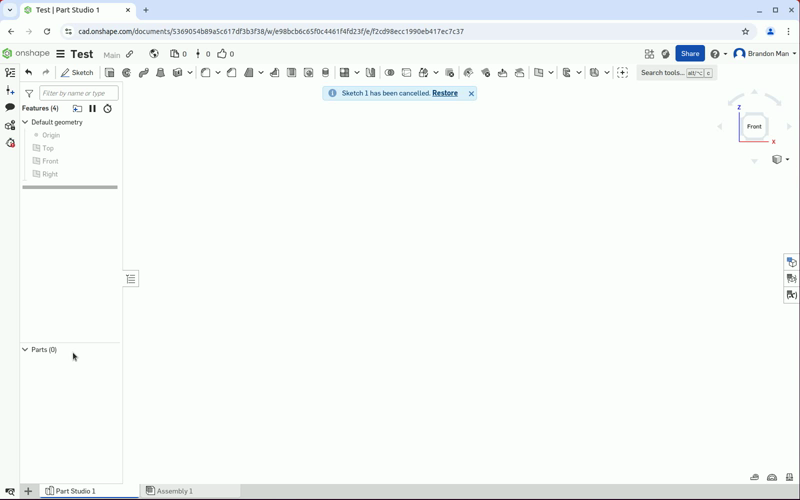
key(shift+s)
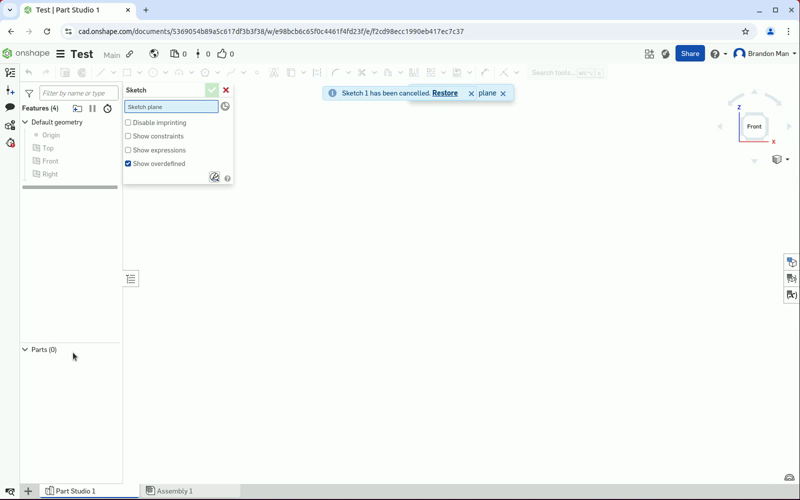
mouse_move(73, 163)
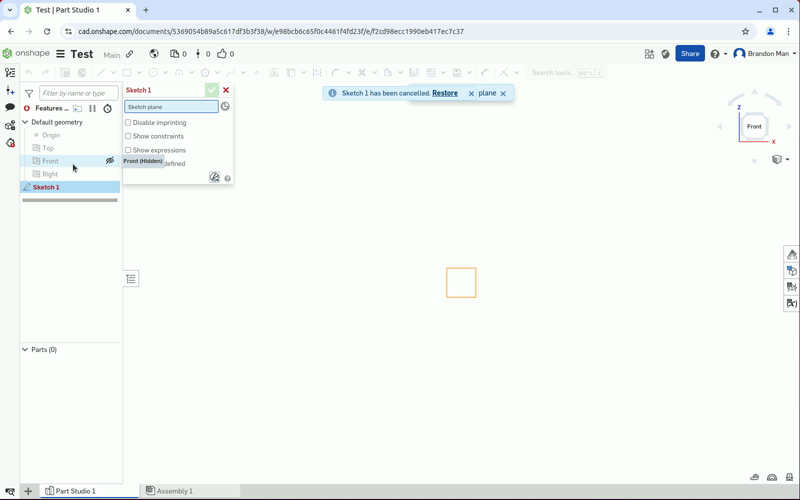
click(73, 163)
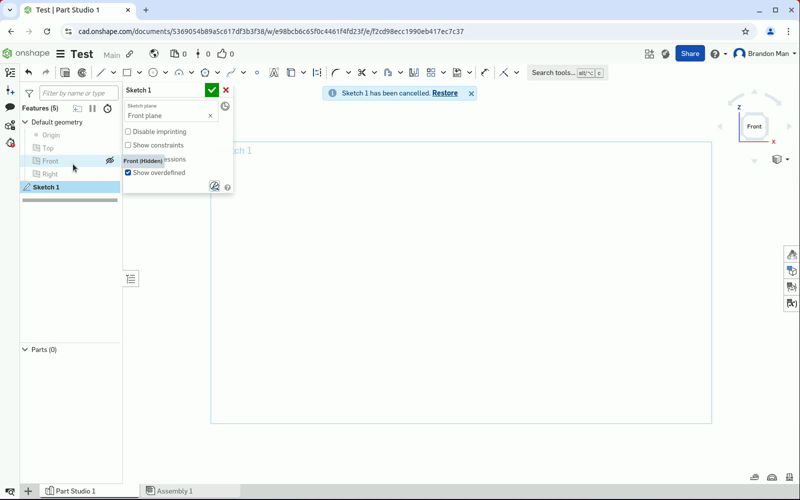
mouse_move(73, 352)
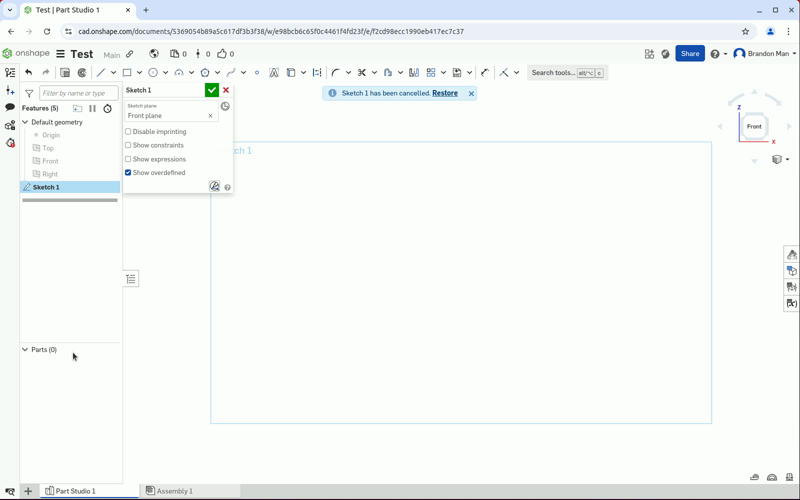
key(y)
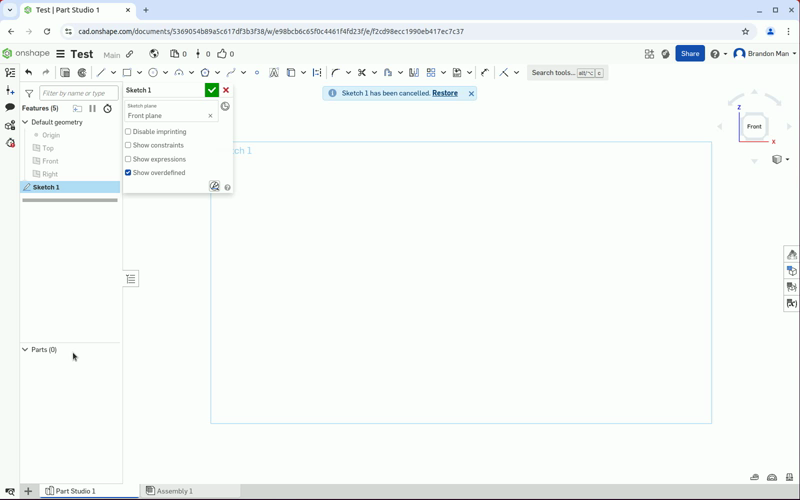
key(c)
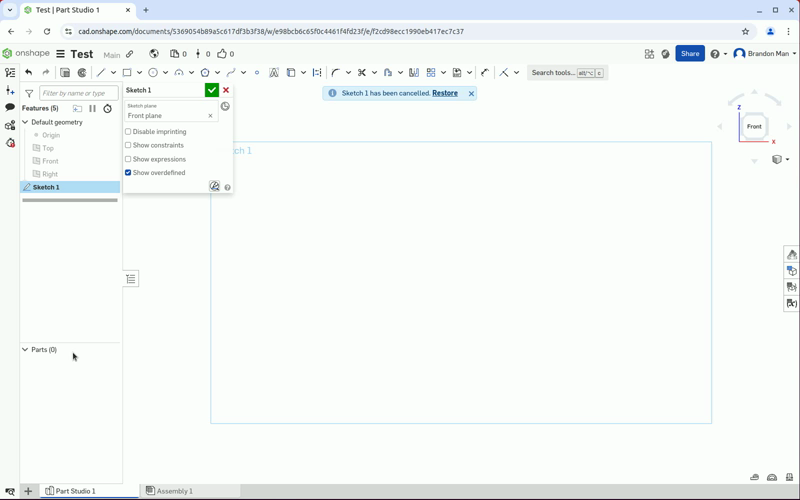
key_down(shift)
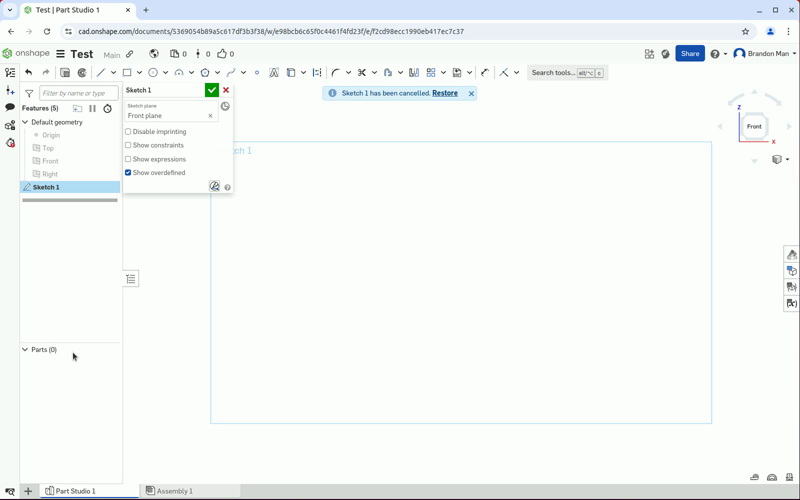
mouse_move(460, 282)
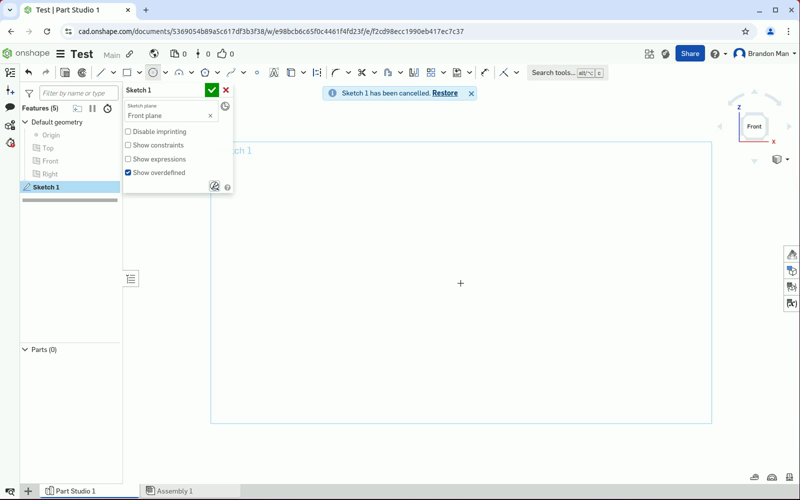
click(460, 282)
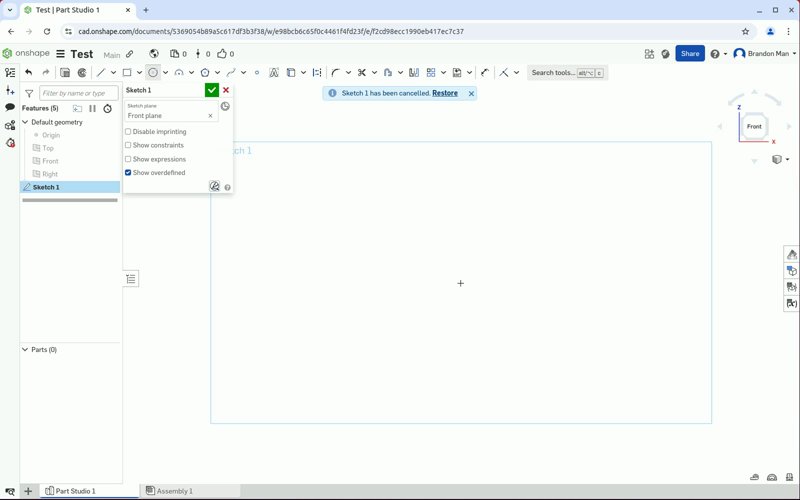
key_up(shift)
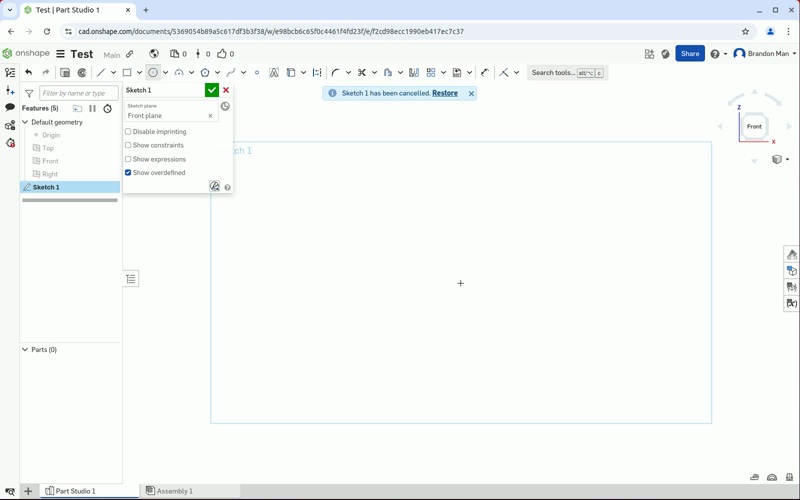
mouse_move(505, 282)
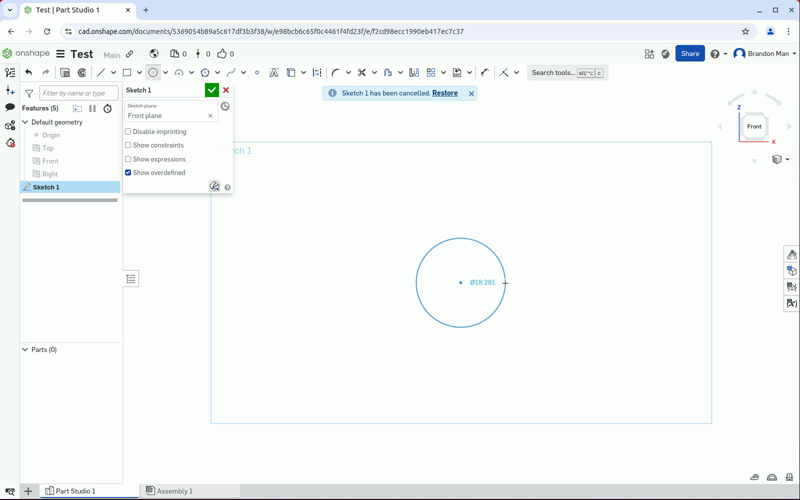
click(505, 282)
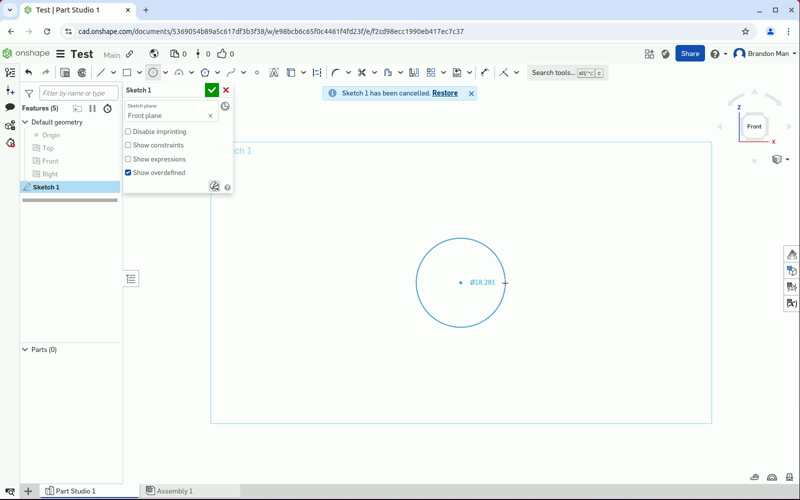
key(esc)
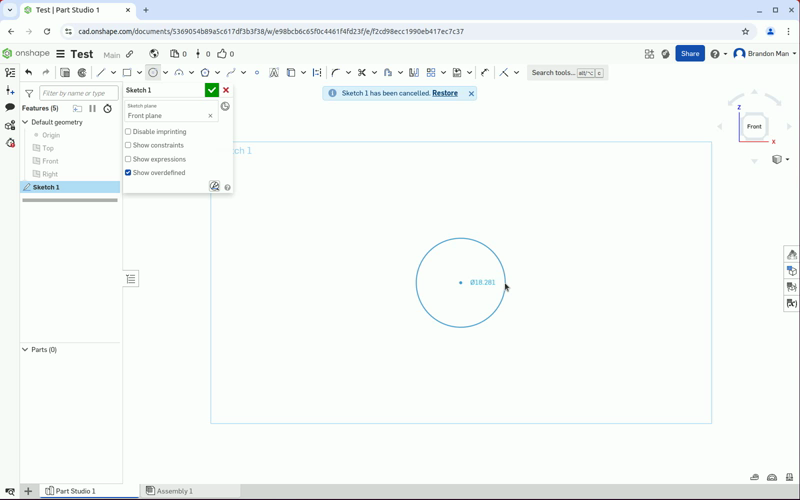
key(c)
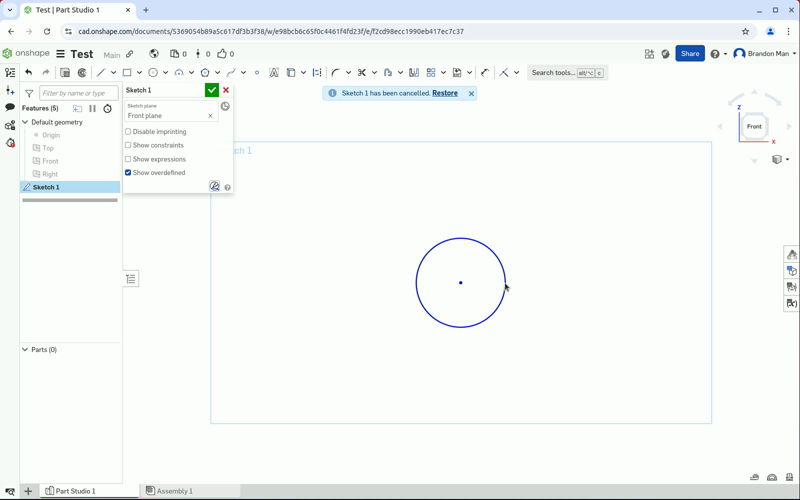
key_down(shift)
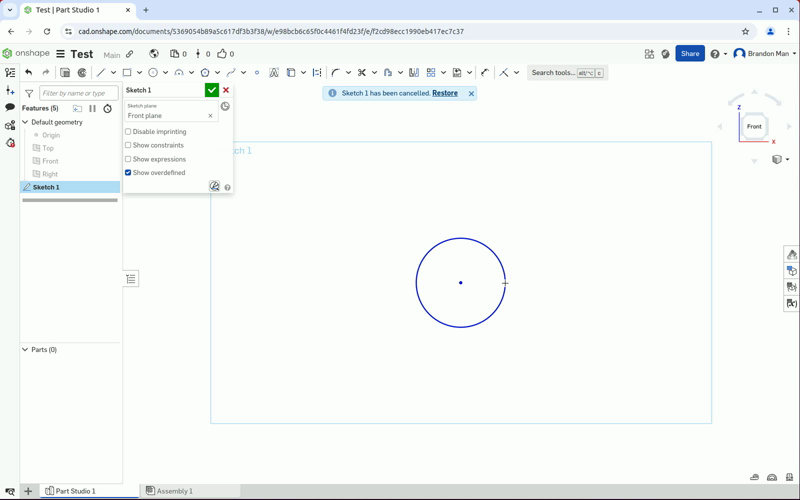
mouse_move(460, 282)
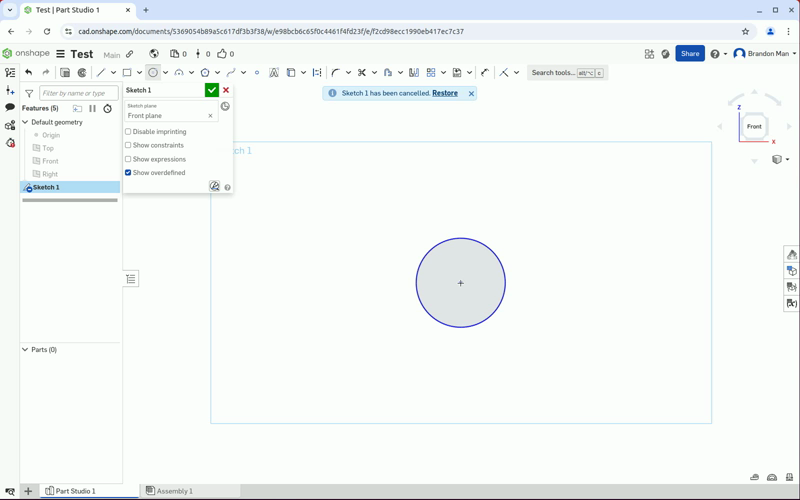
click(460, 282)
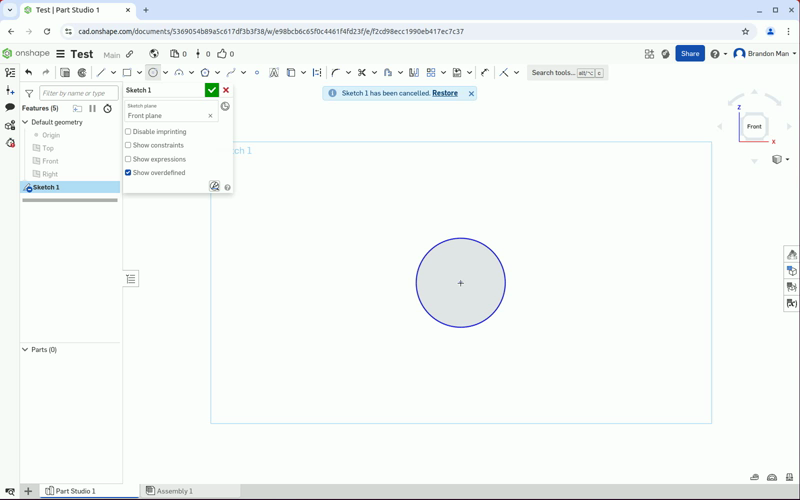
key_up(shift)
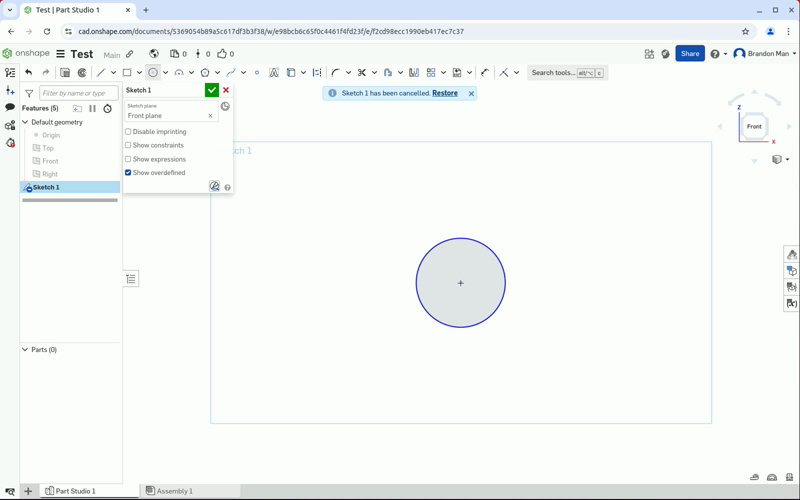
mouse_move(478, 282)
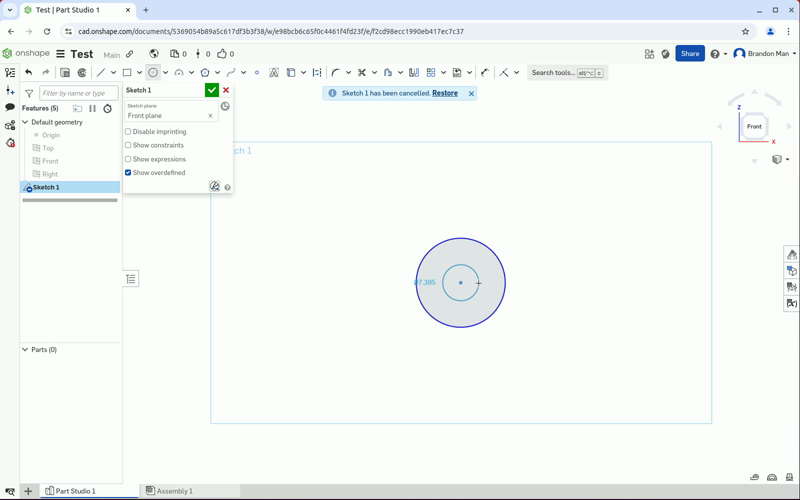
click(478, 282)
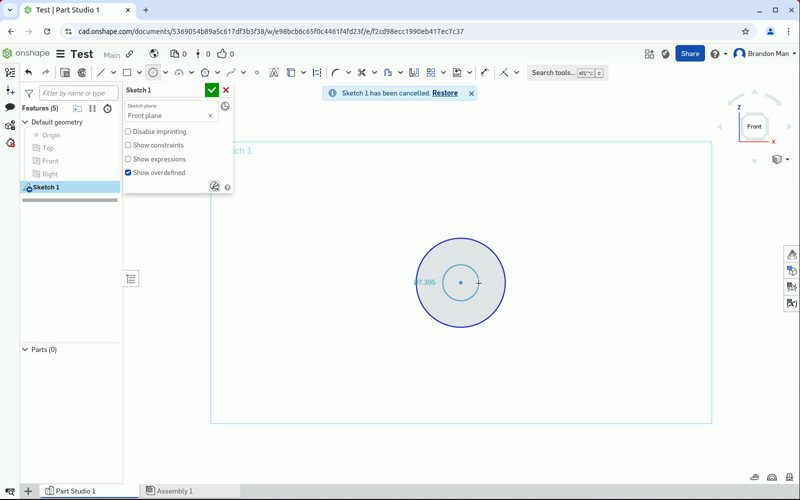
key(esc)
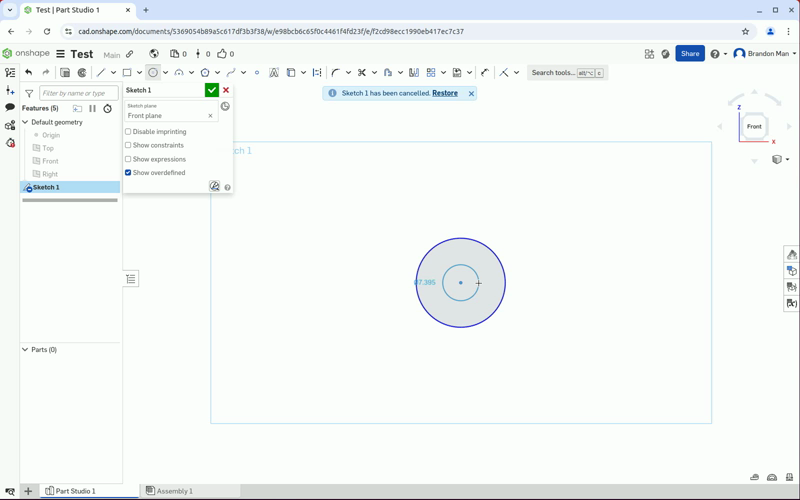
mouse_move(443, 264)
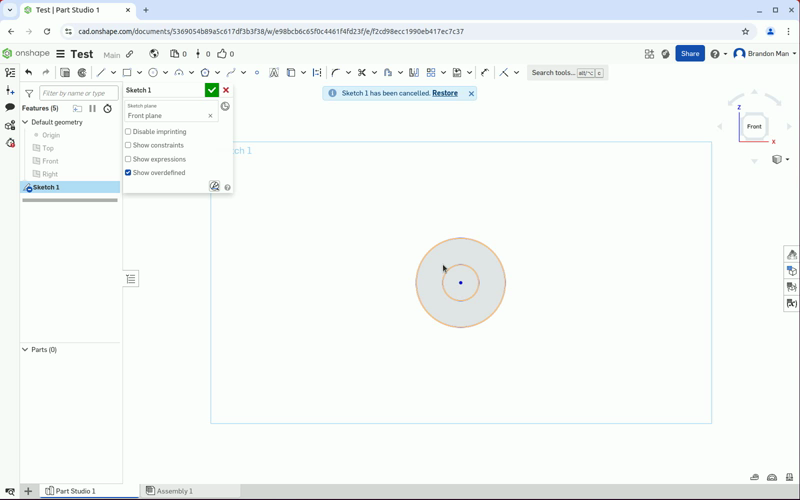
click(443, 264)
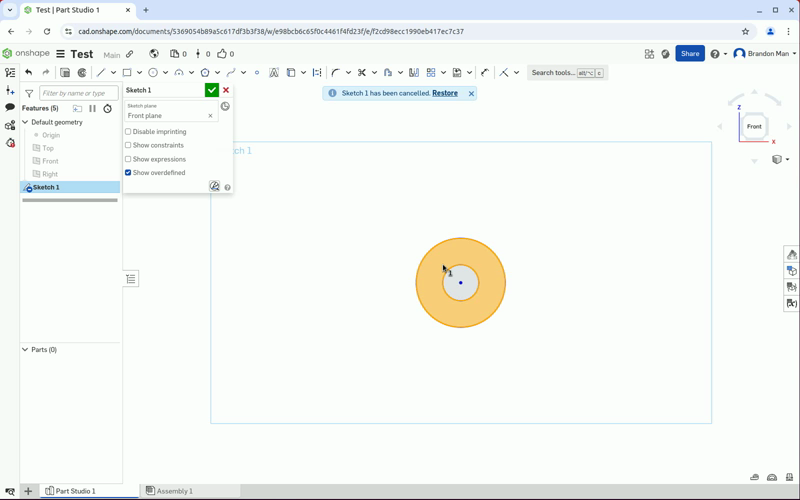
mouse_move(73, 352)
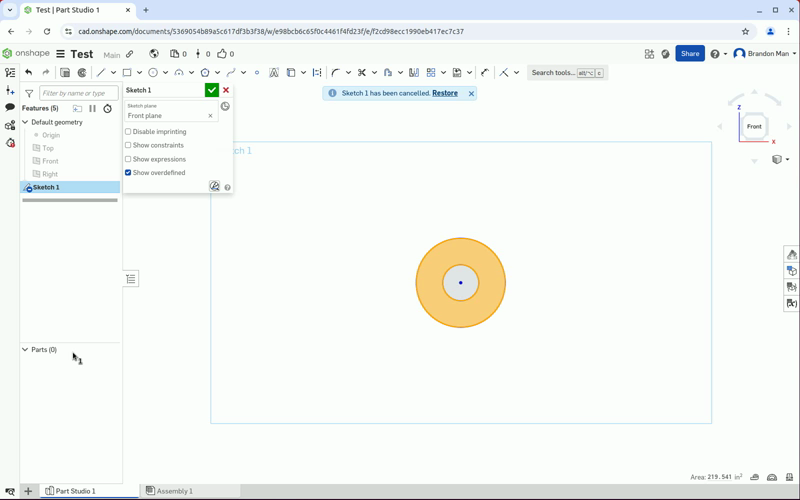
key(shift+y)
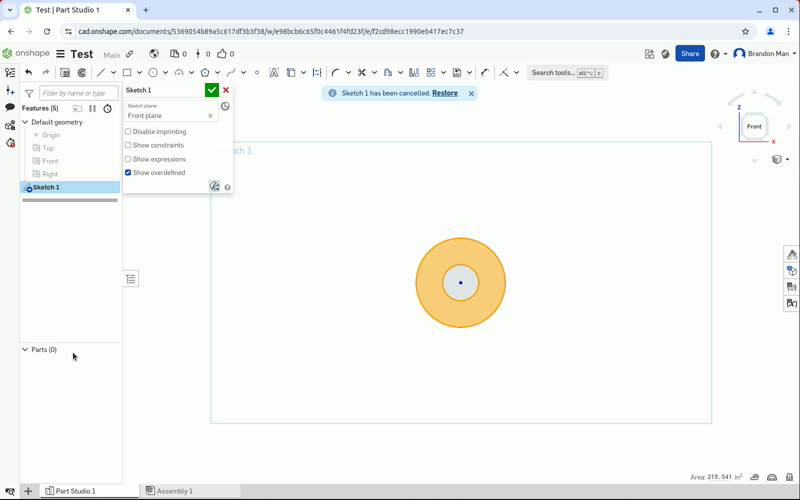
key(shift+e)
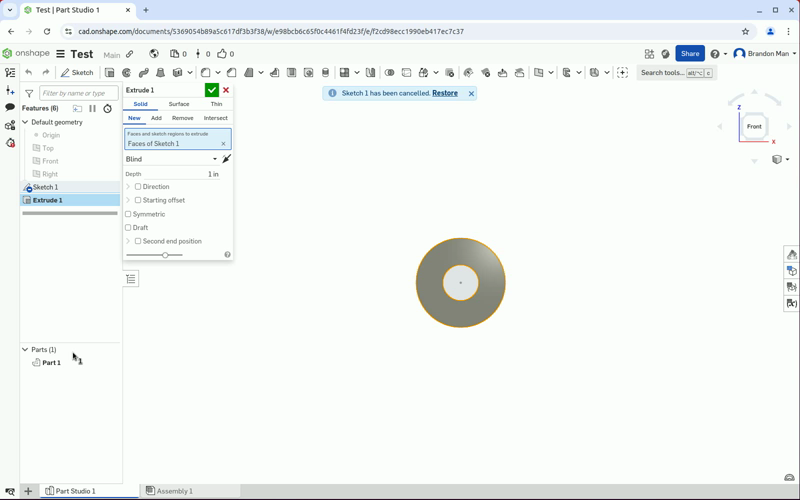
mouse_move(143, 106)
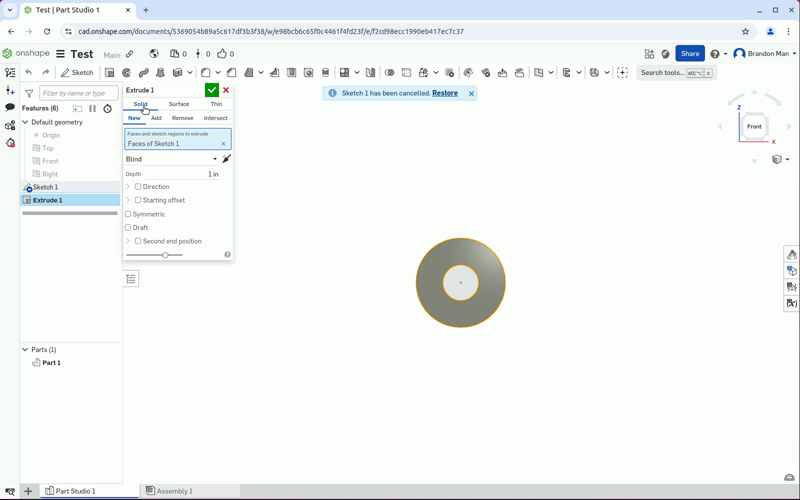
click(143, 106)
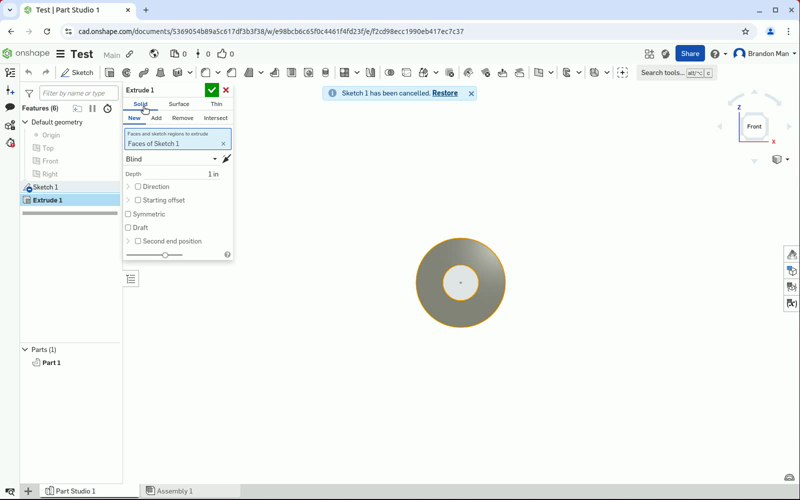
mouse_move(137, 120)
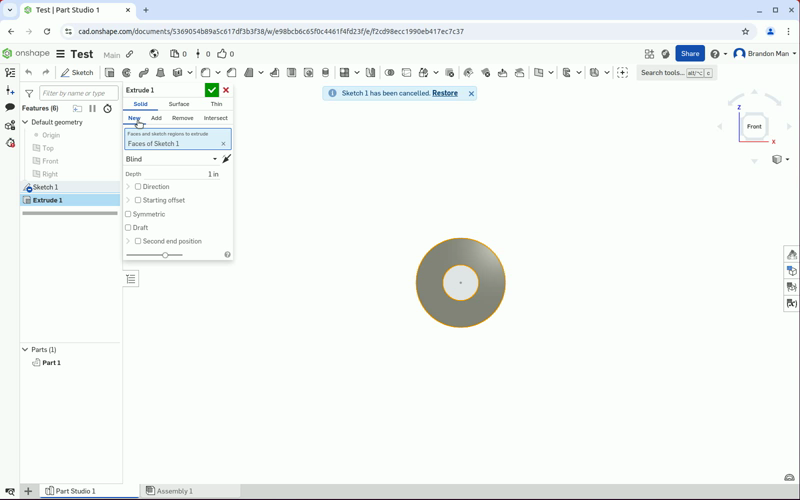
click(137, 120)
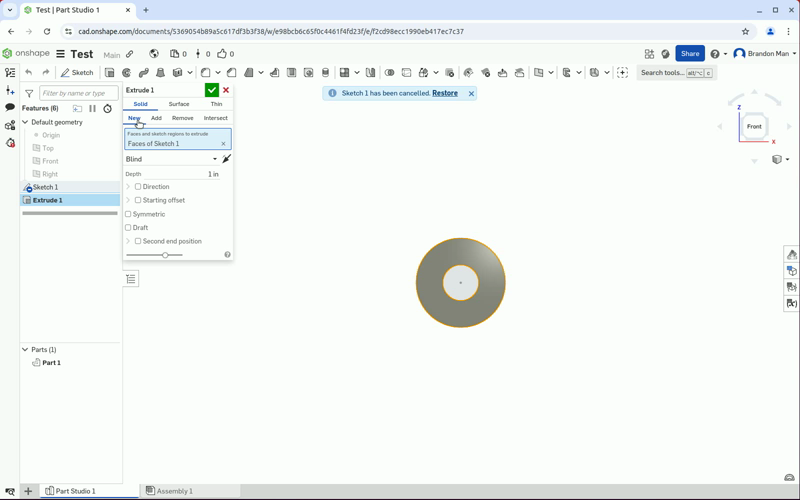
key(tab, 4)
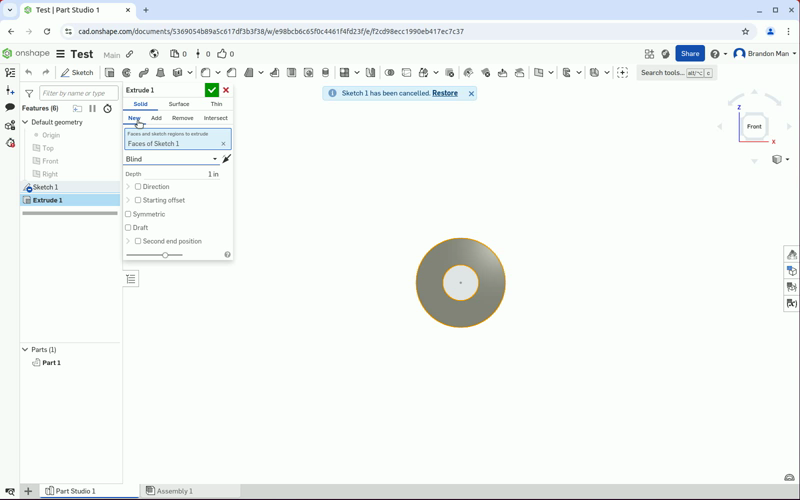
text(3.611)
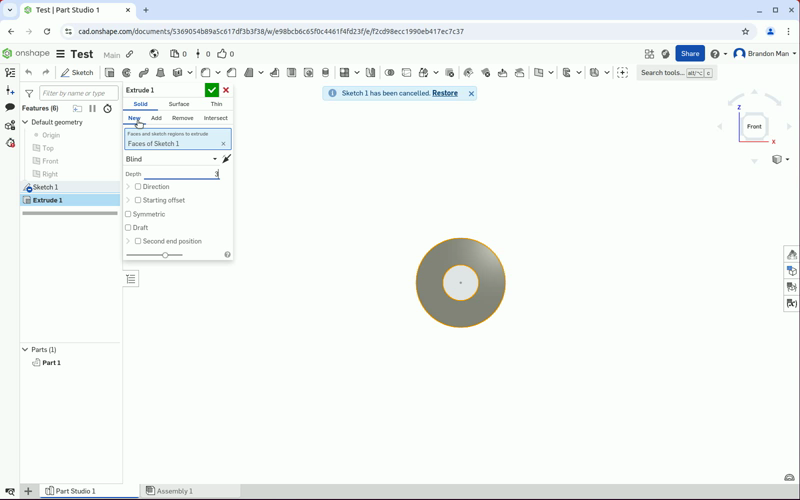
key(enter)
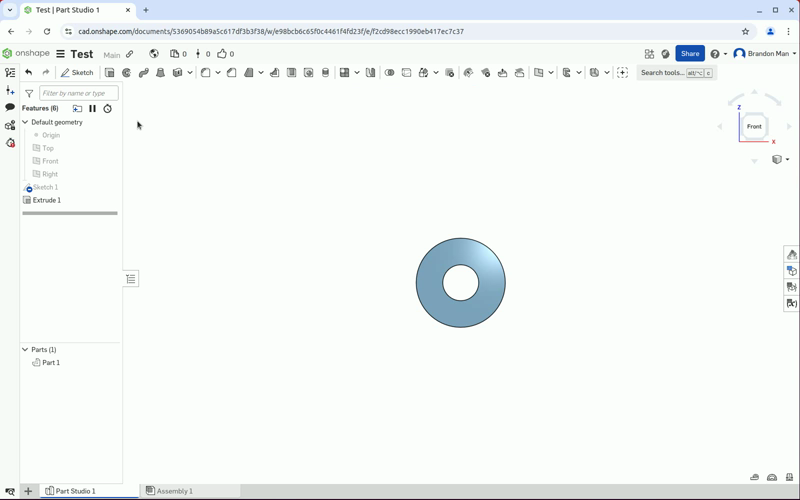
key(shift+h)
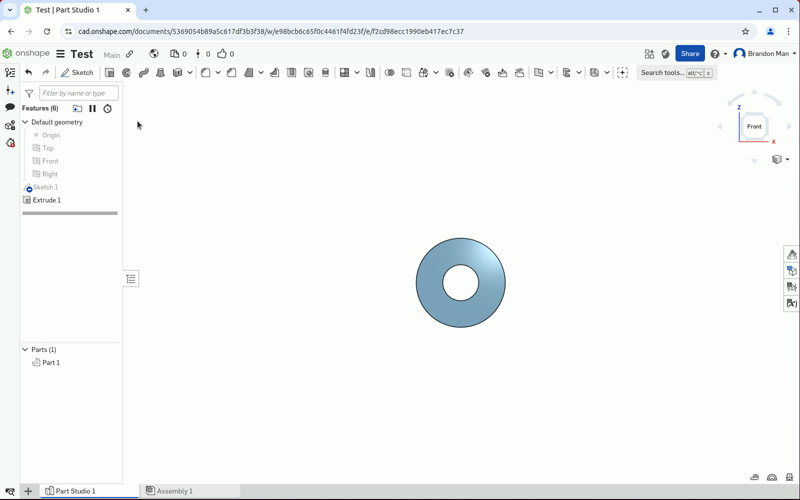
key(shift+h)
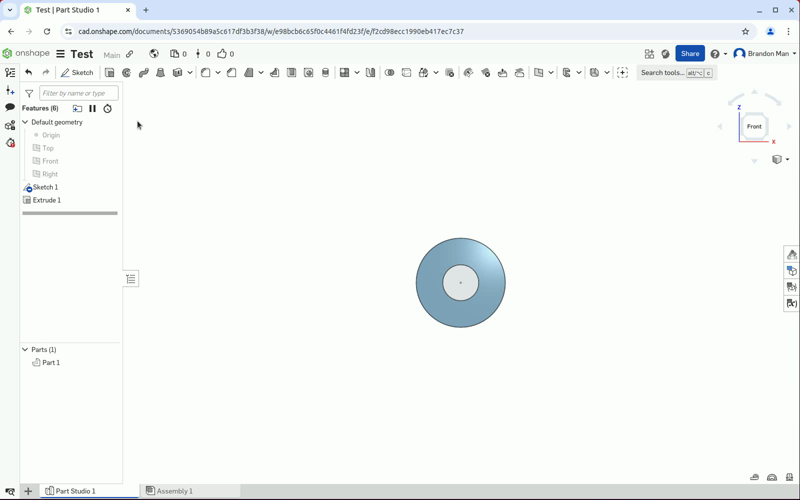
mouse_move(73, 189)
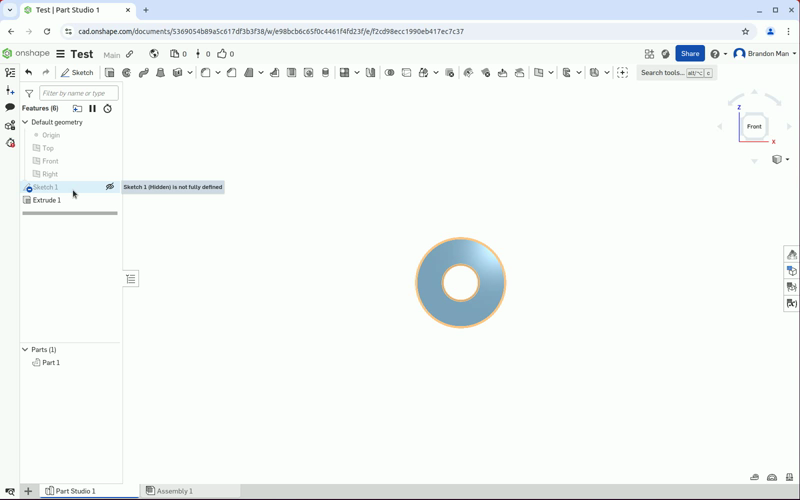
click(73, 189)
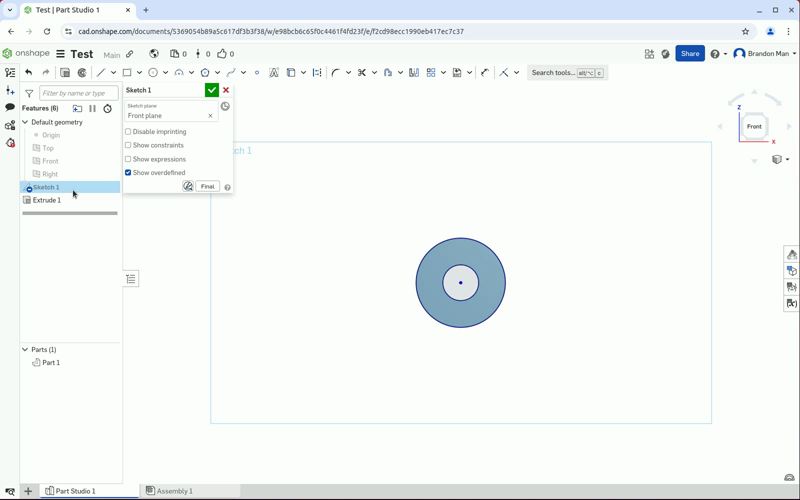
mouse_move(229, 92)
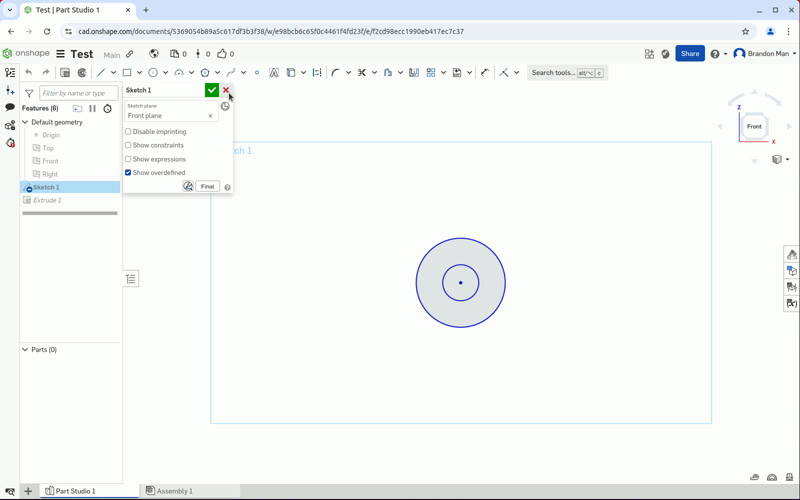
click(229, 92)
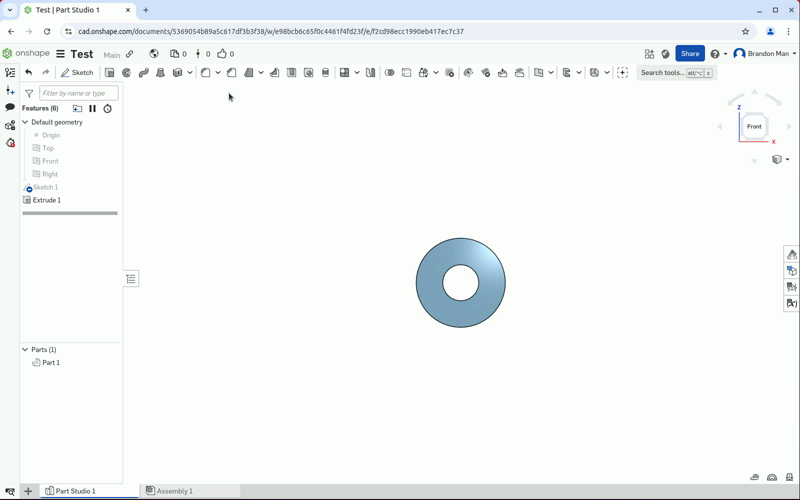
mouse_move(541, 75)
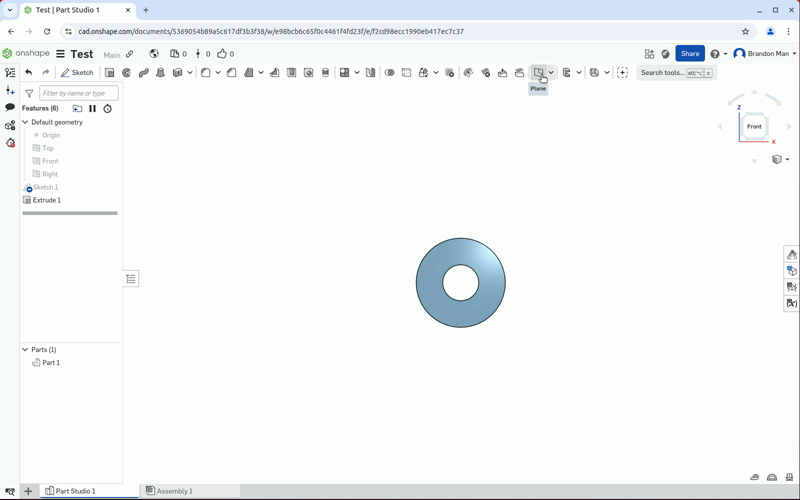
click(541, 75)
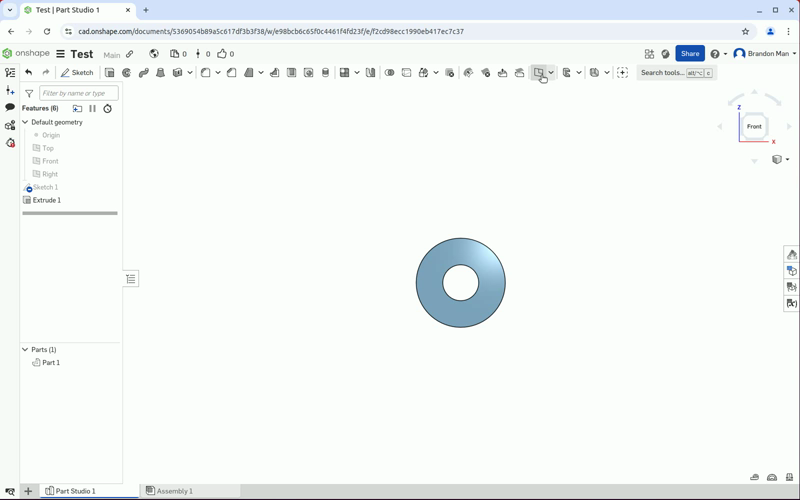
mouse_move(73, 163)
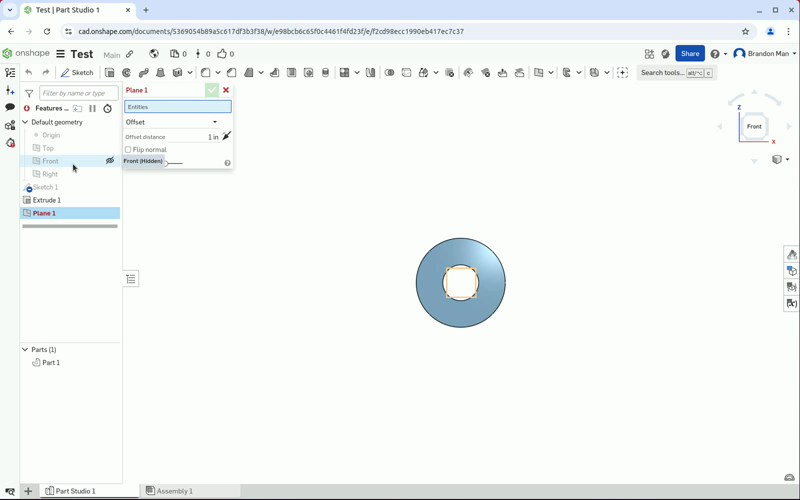
click(73, 163)
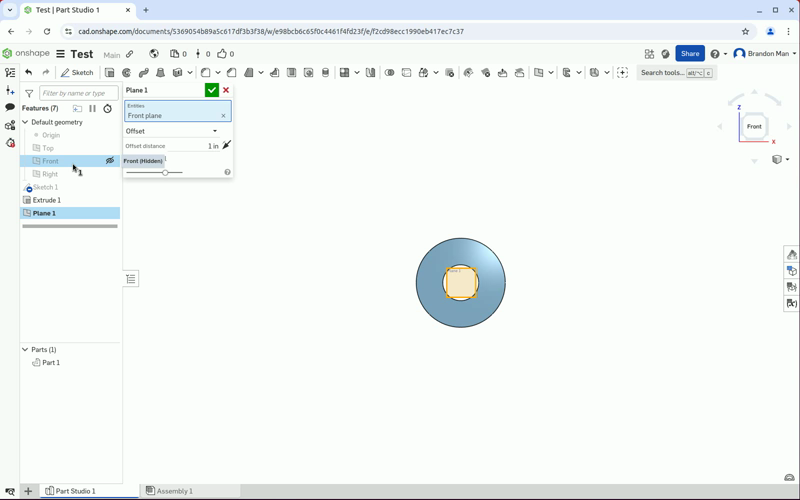
key(tab, 2)
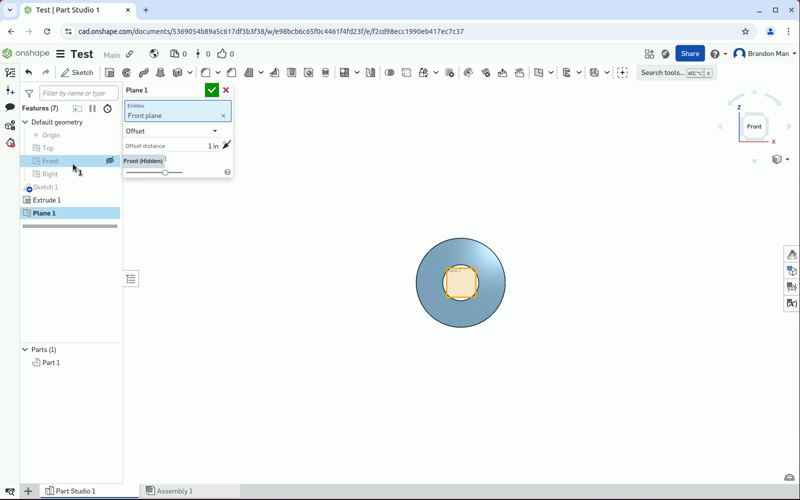
text(3.605)
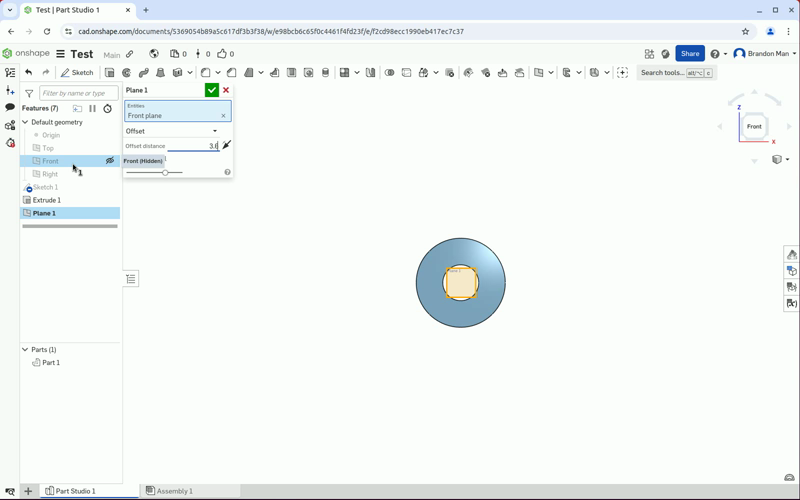
key(enter, 2)
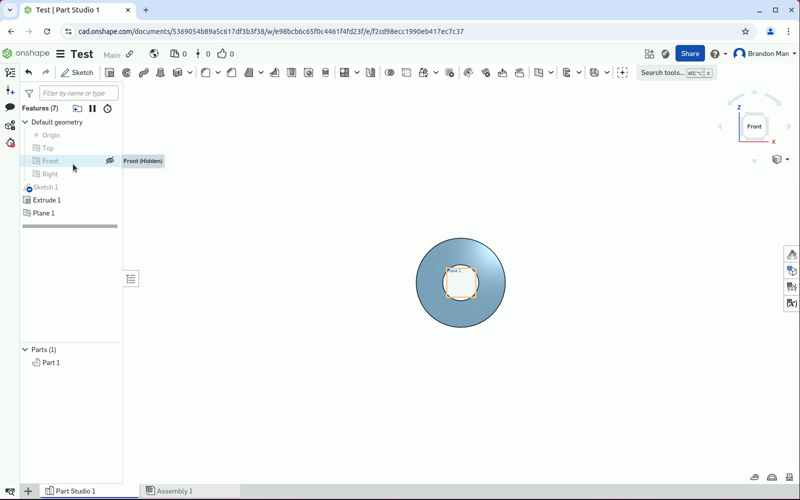
key(shift+s)
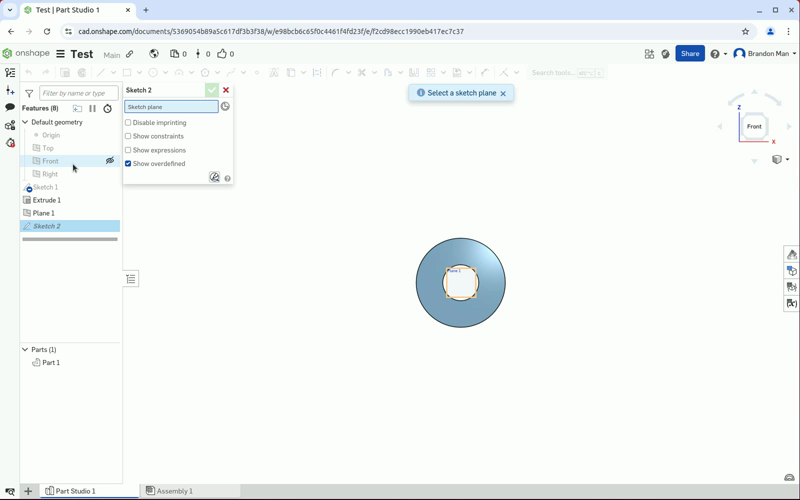
mouse_move(73, 215)
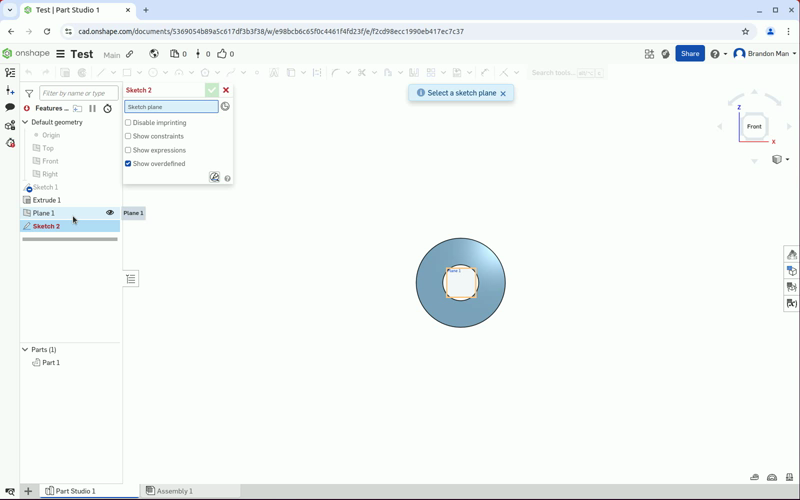
click(73, 215)
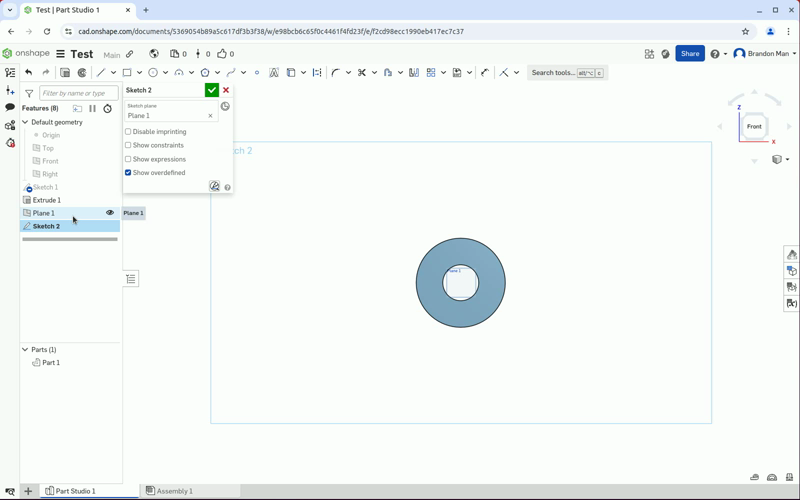
mouse_move(73, 352)
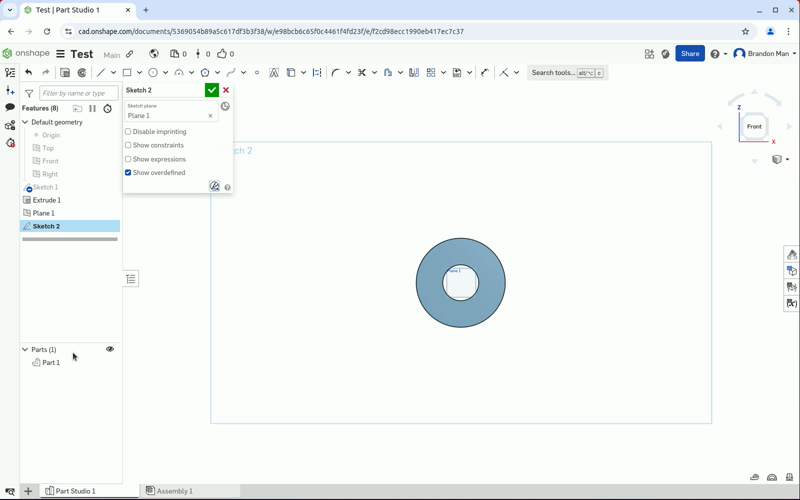
key(y)
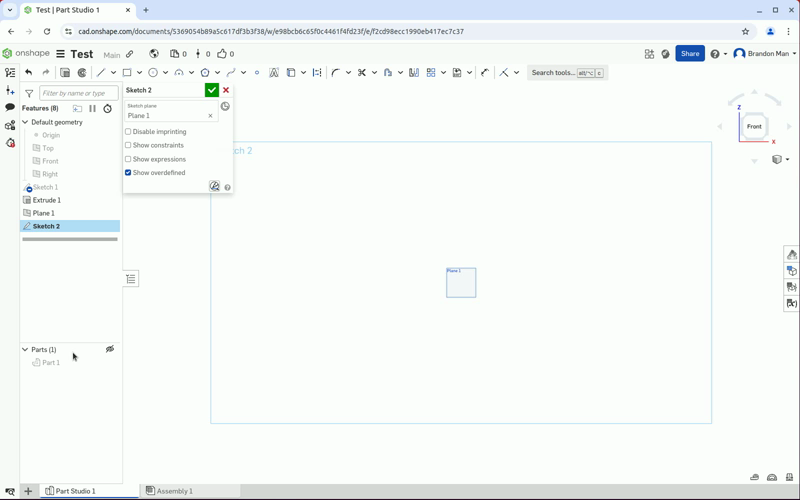
key(c)
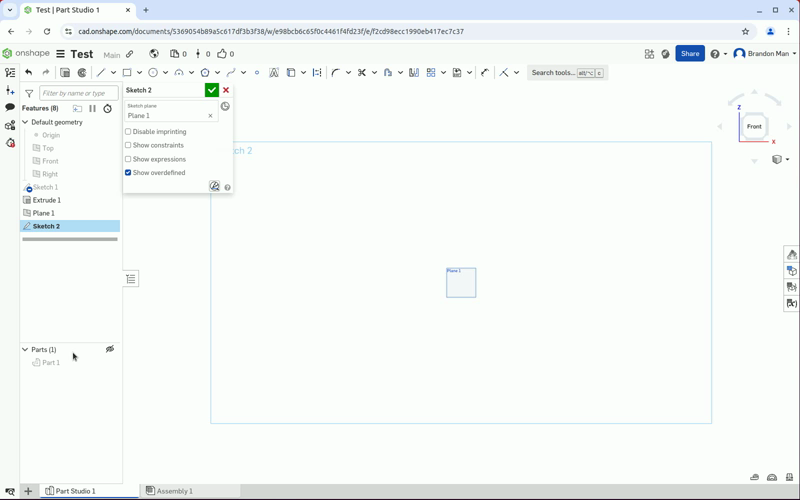
key_down(shift)
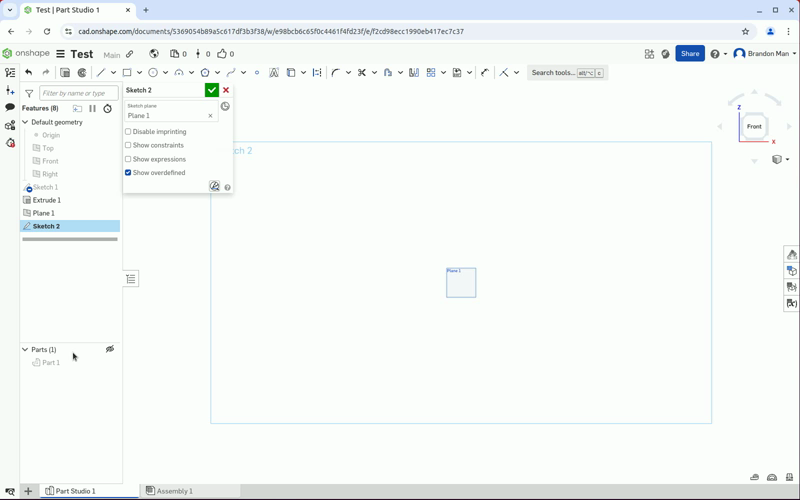
mouse_move(460, 282)
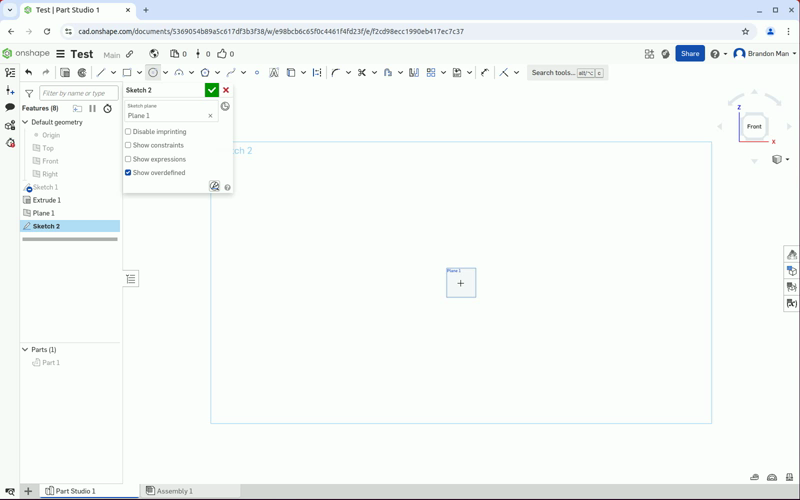
click(460, 282)
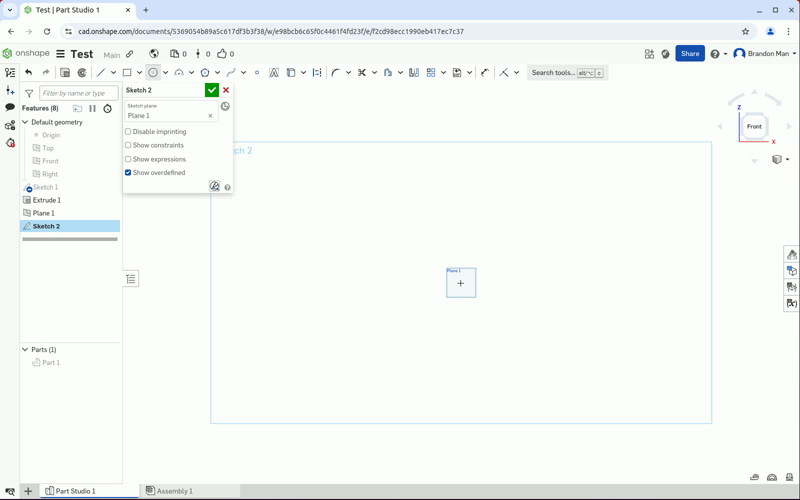
key_up(shift)
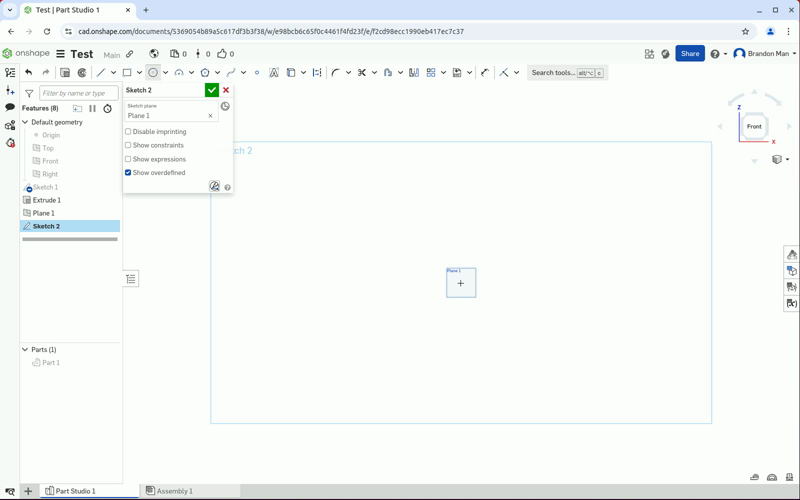
mouse_move(492, 282)
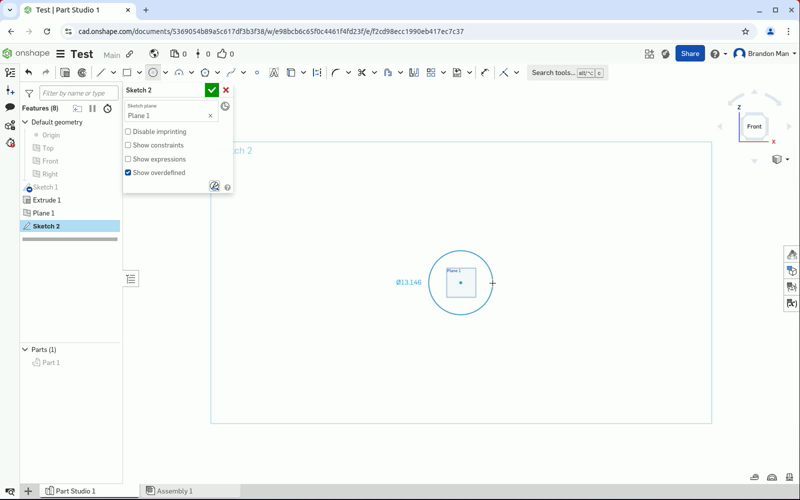
click(492, 282)
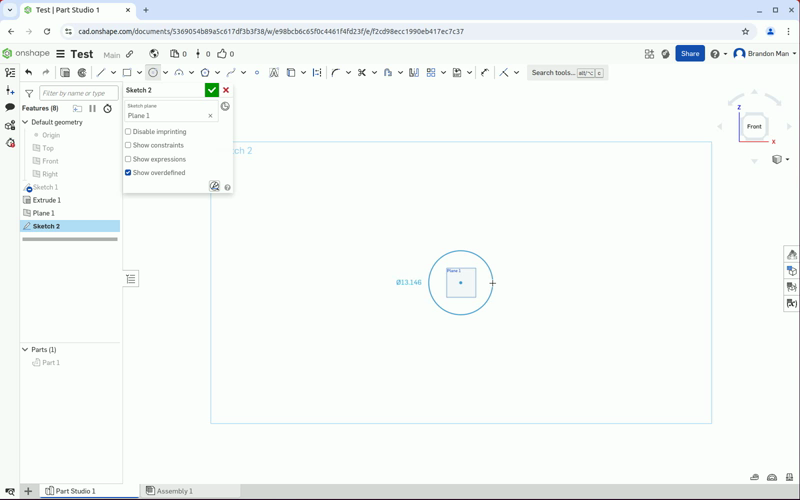
key(esc)
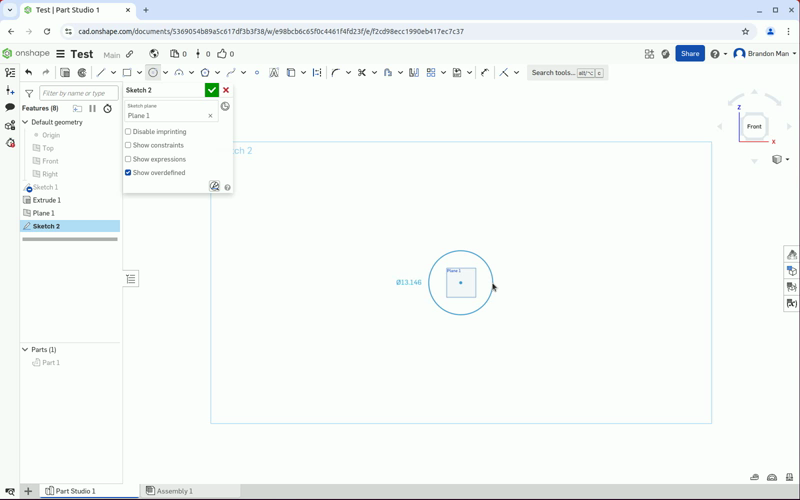
key(c)
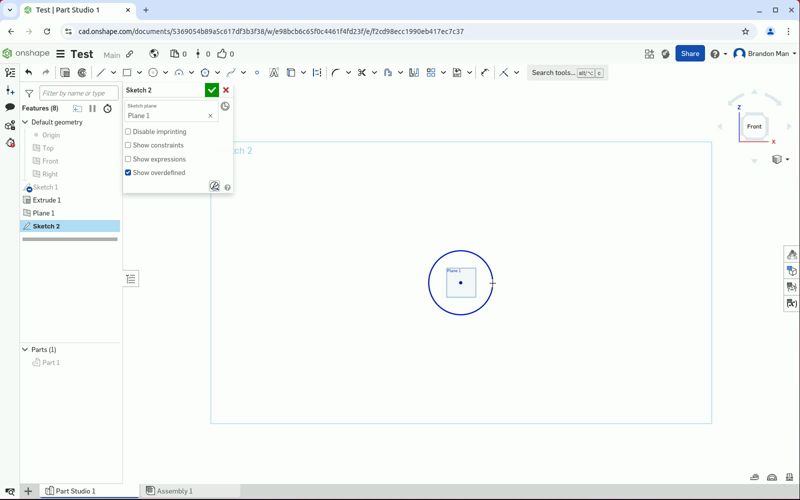
key_down(shift)
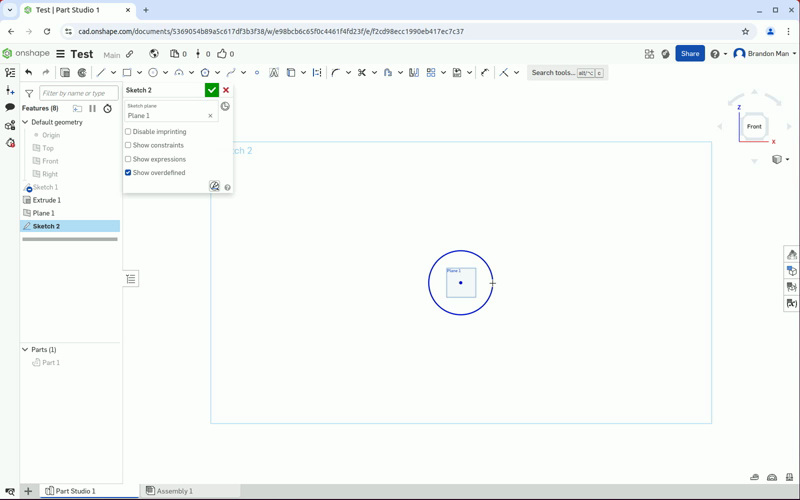
mouse_move(460, 282)
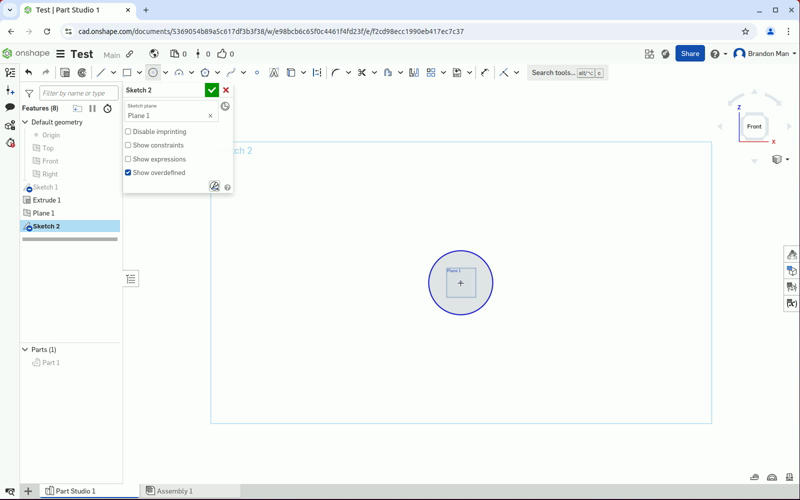
click(460, 282)
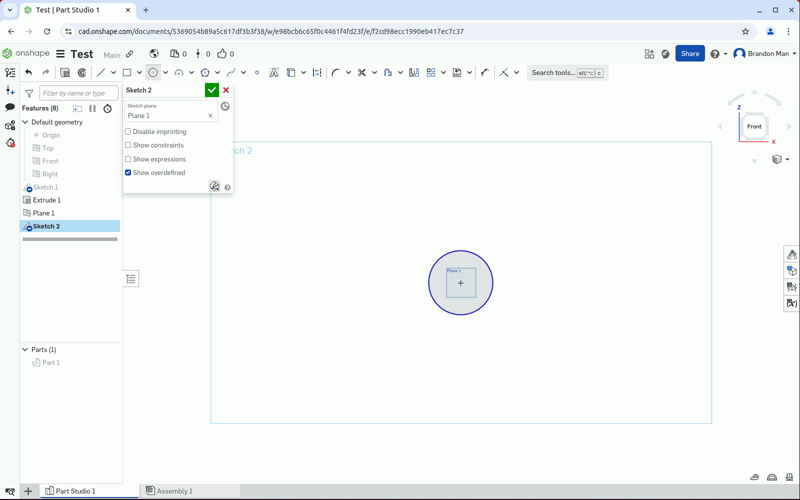
key_up(shift)
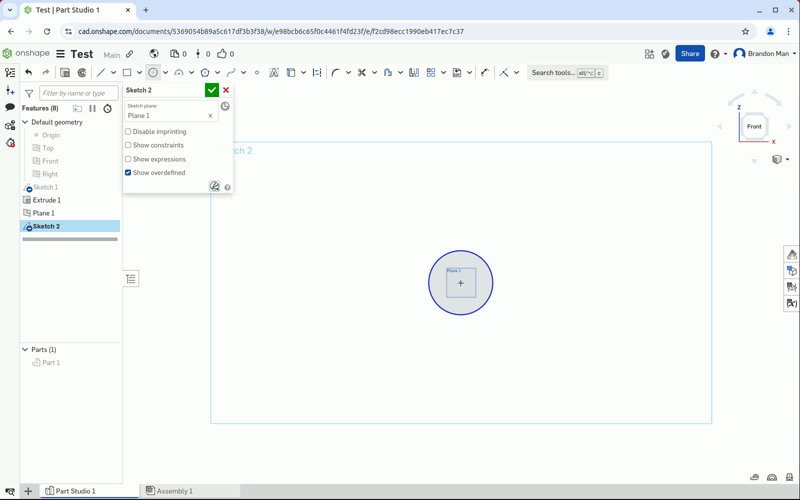
mouse_move(478, 282)
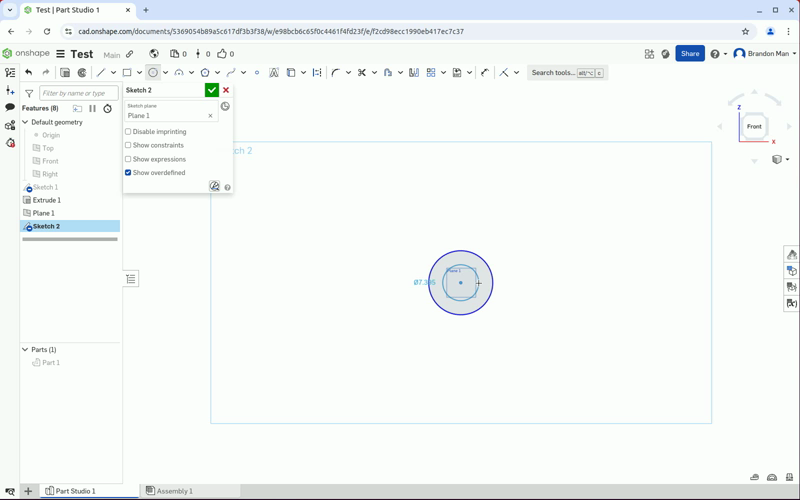
click(478, 282)
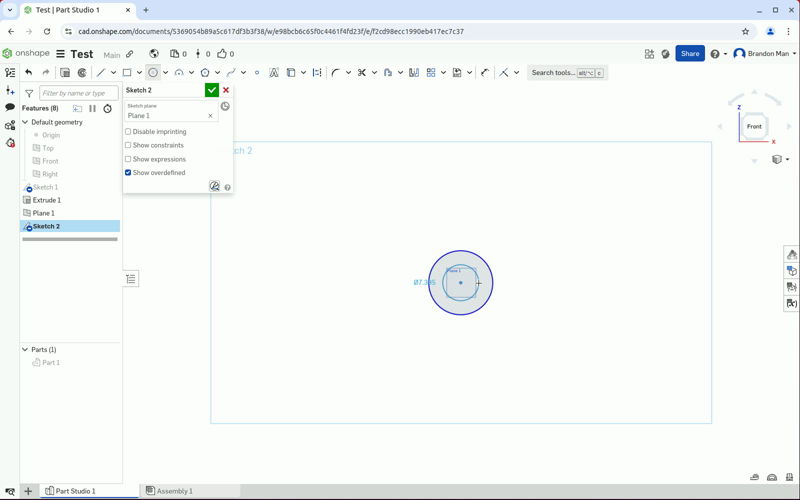
key(esc)
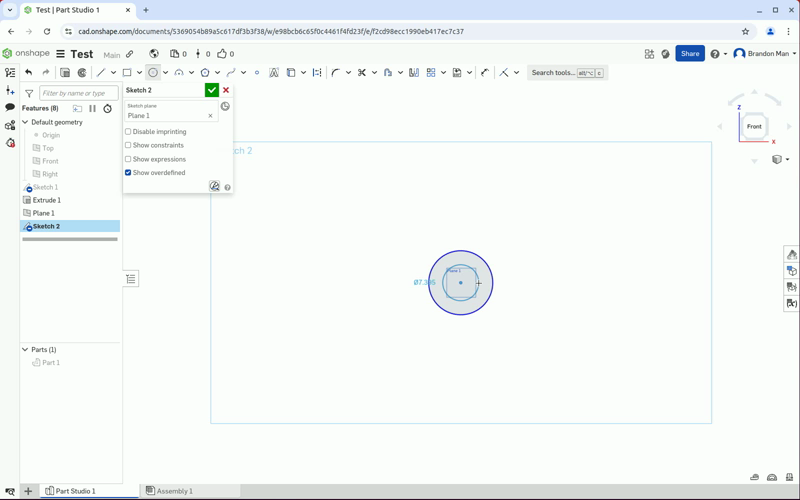
mouse_move(449, 255)
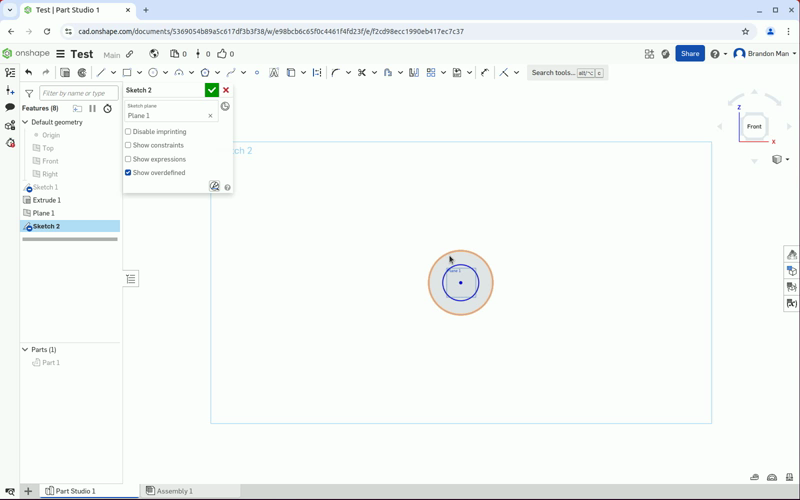
click(449, 255)
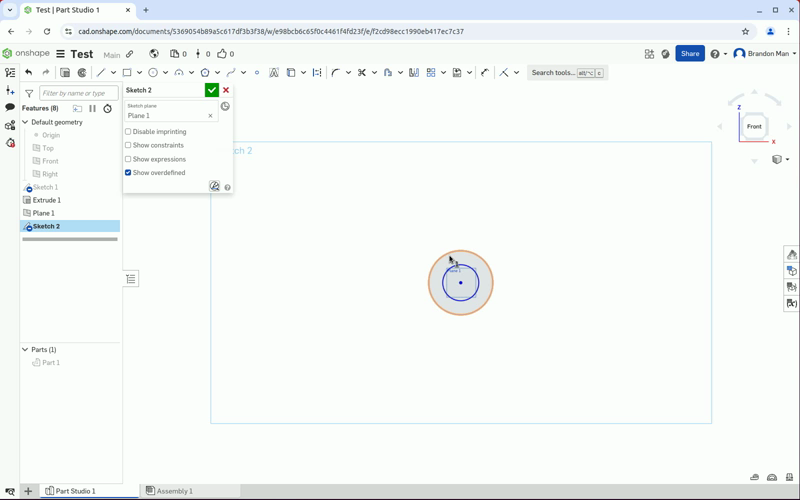
mouse_move(73, 352)
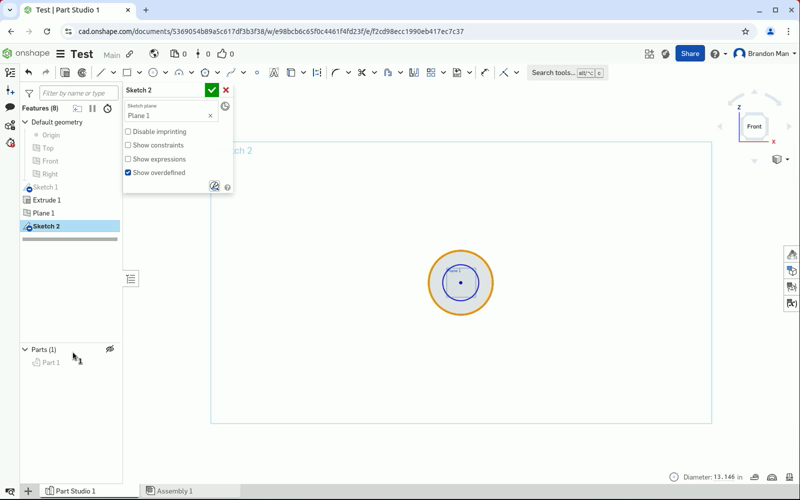
key(shift+y)
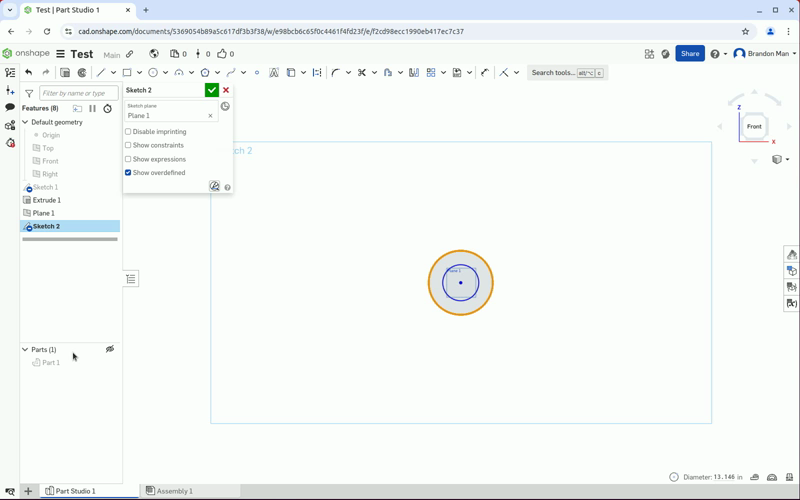
key(shift+e)
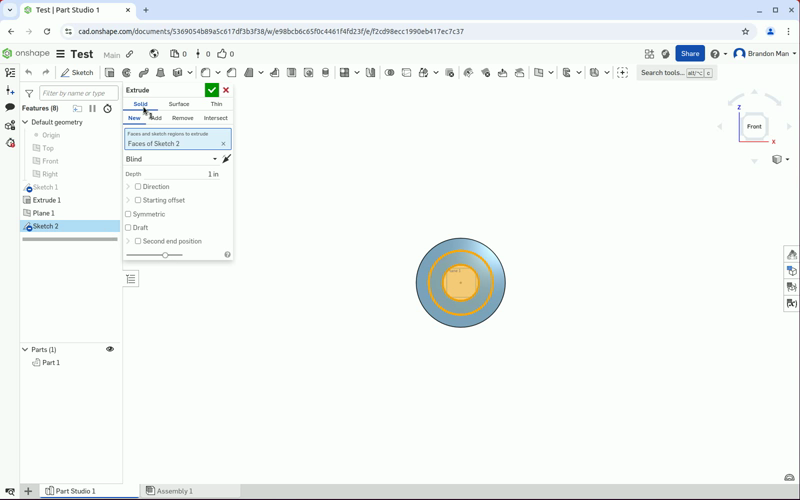
mouse_move(143, 106)
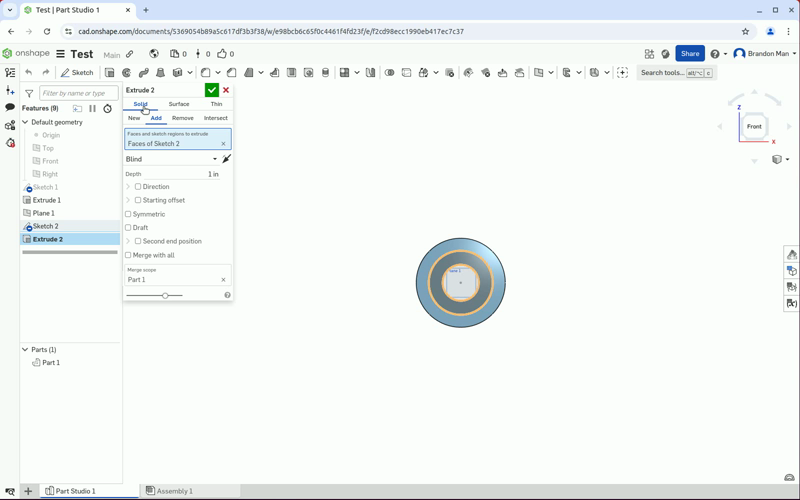
click(143, 106)
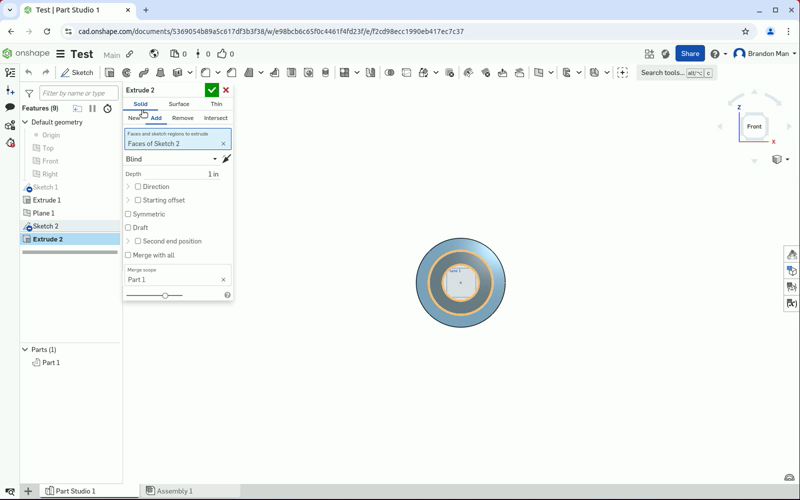
mouse_move(137, 120)
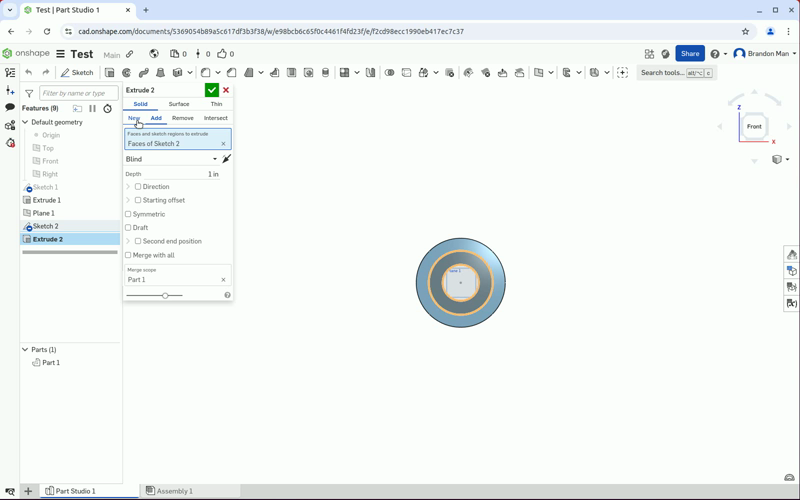
click(137, 120)
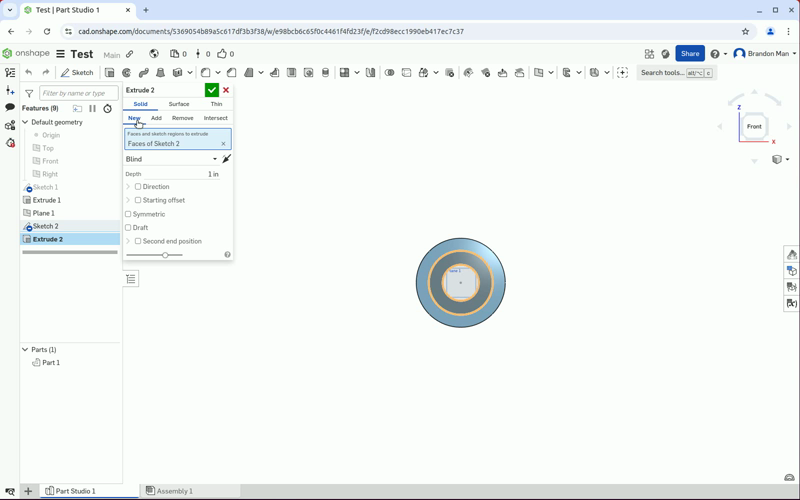
key(tab, 4)
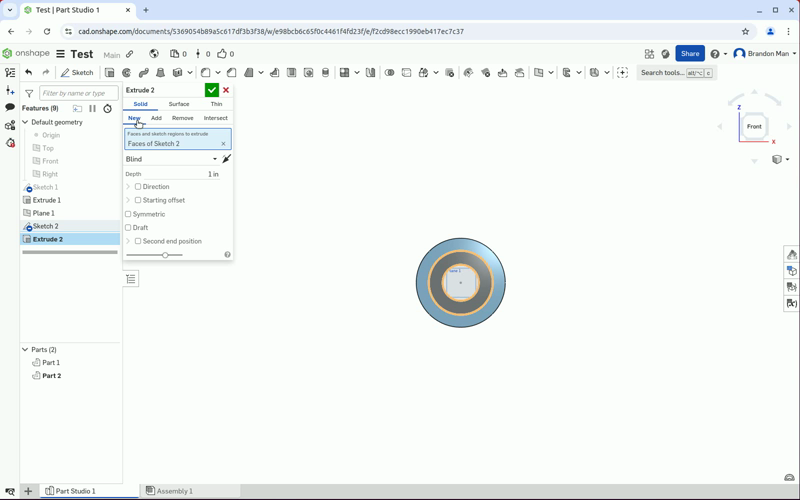
text(1.204)
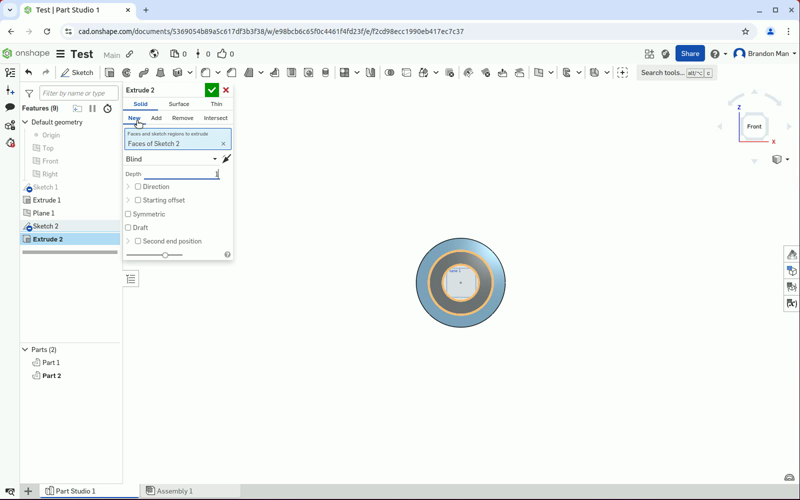
key(enter)
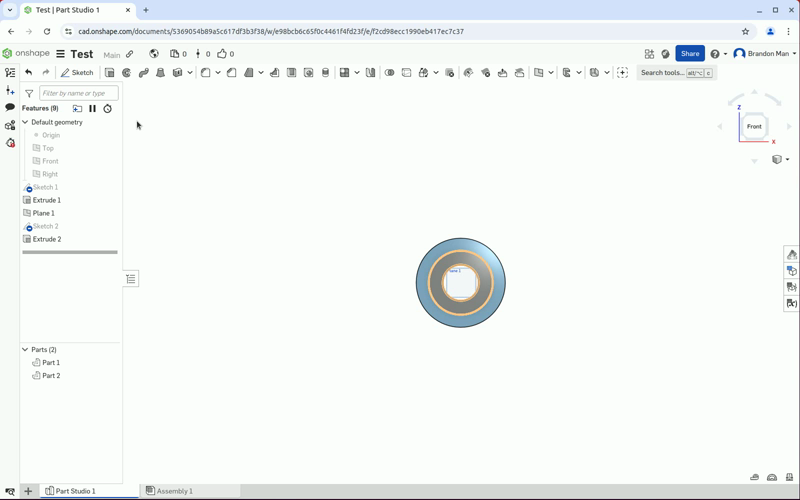
key(shift+h)
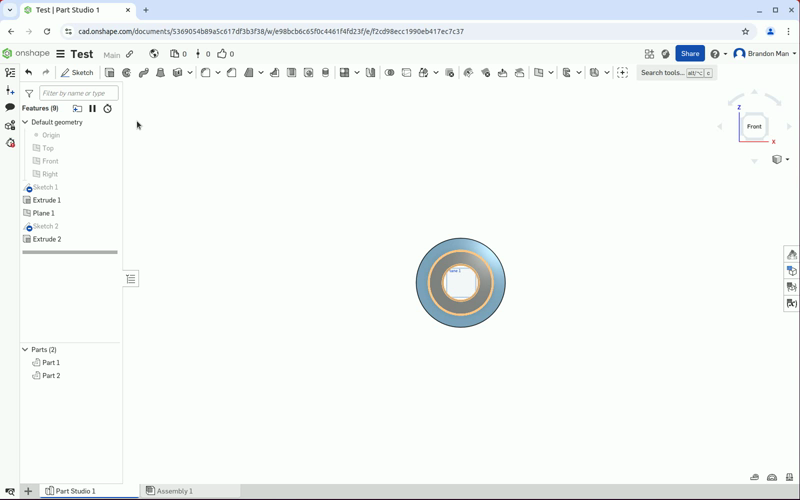
key(shift+h)
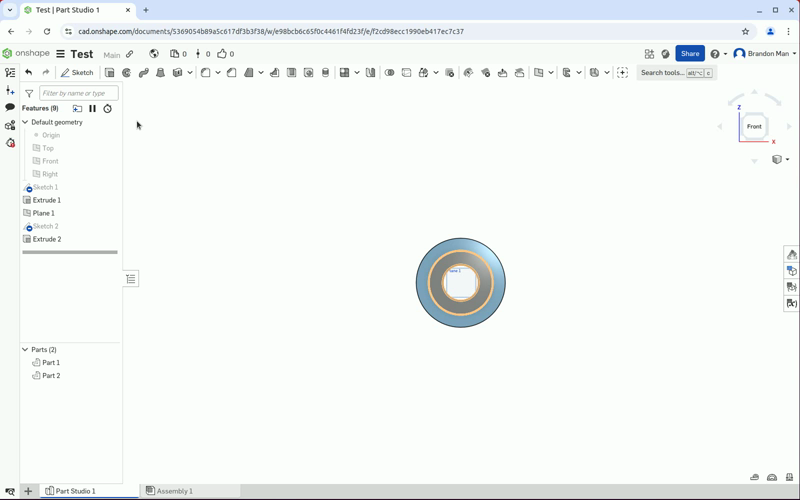
key(shift+7)
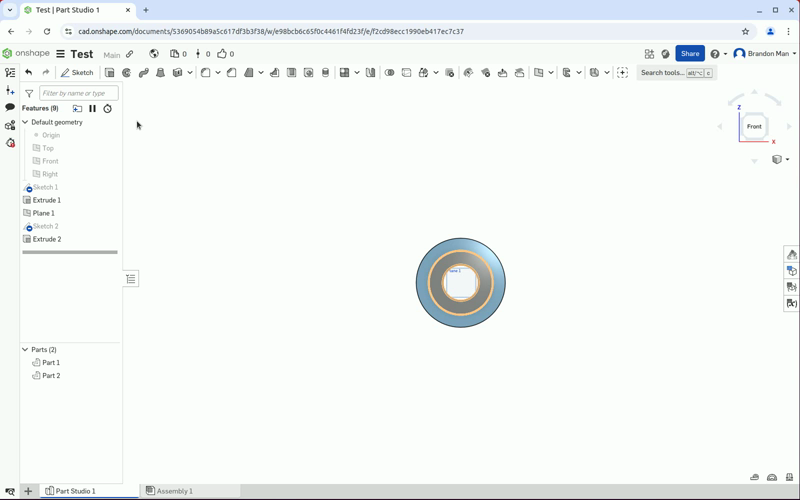
key(left, 2)
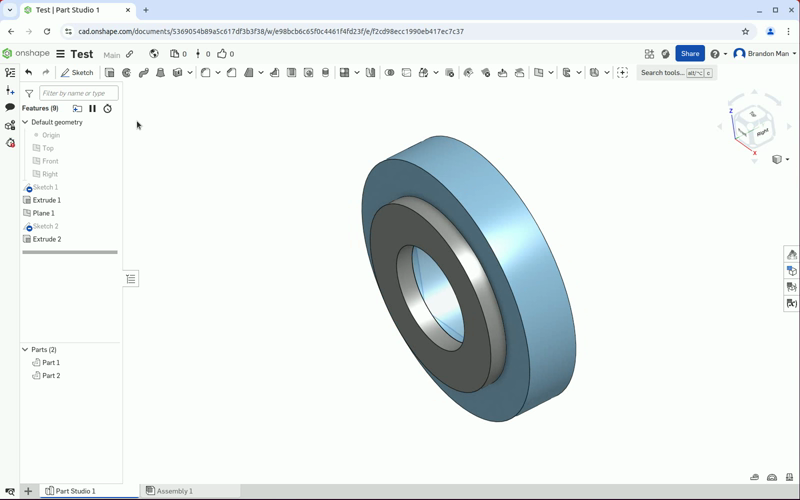
key(down, 2)
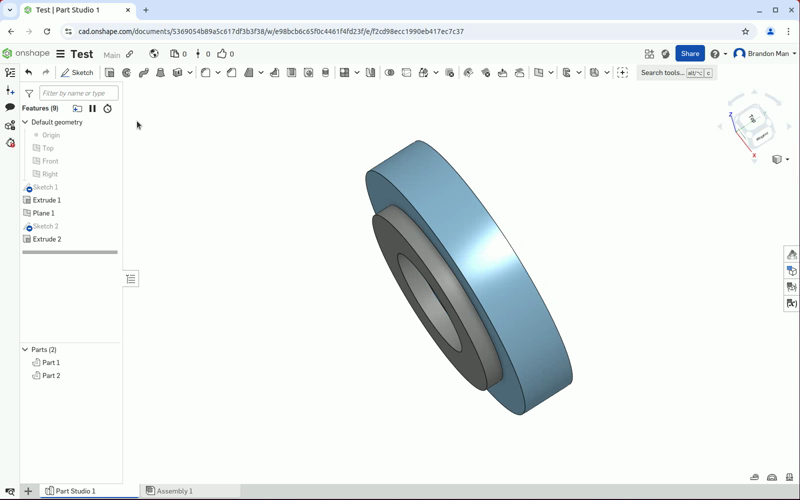
key(up, 2)
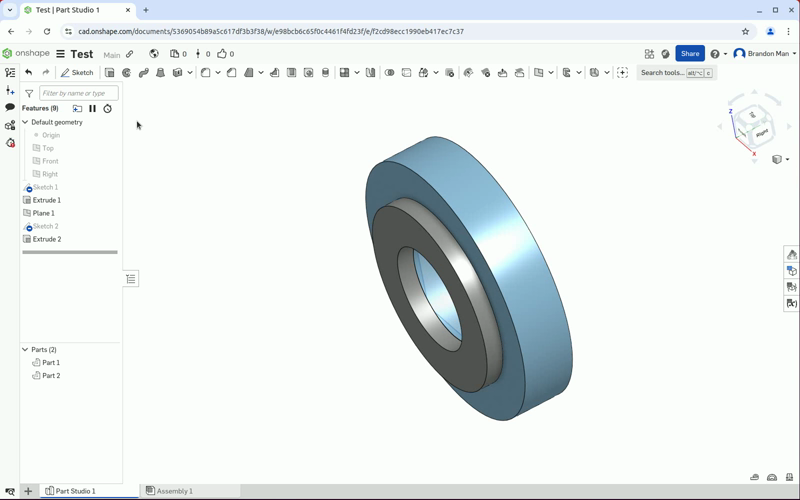
key(right, 2)
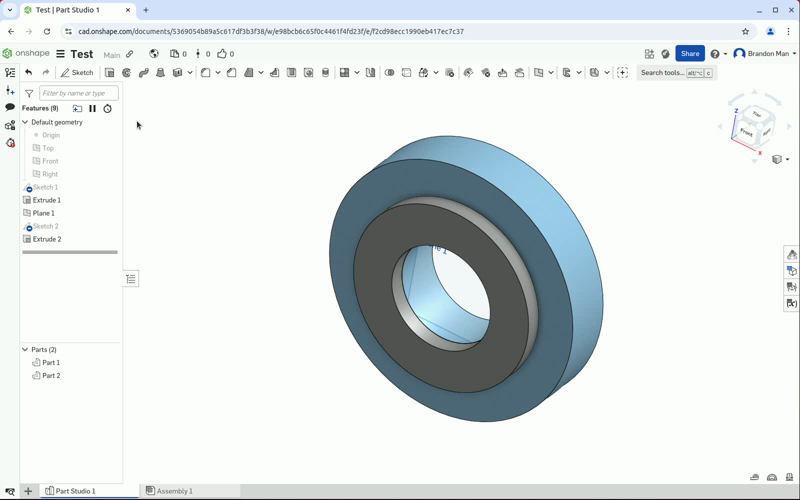
mouse_move(73, 189)
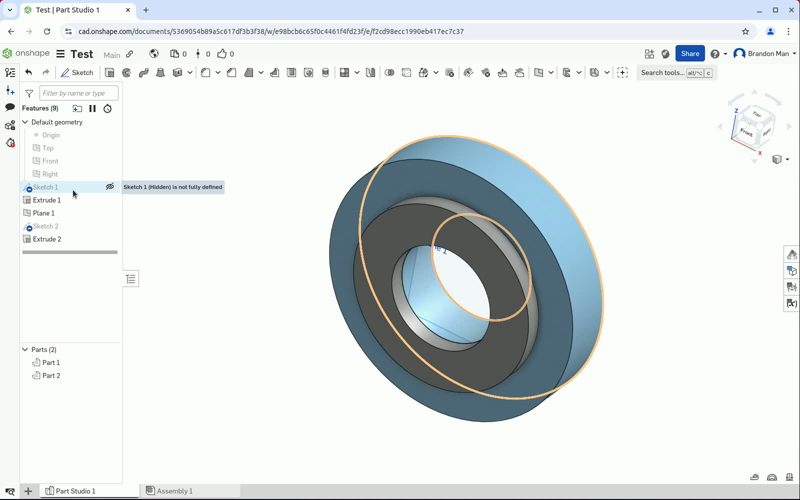
click(73, 189)